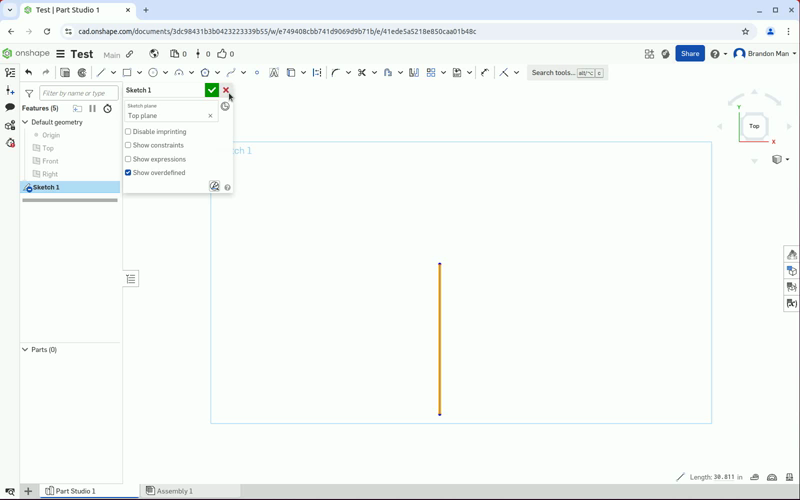
key(shift+h)
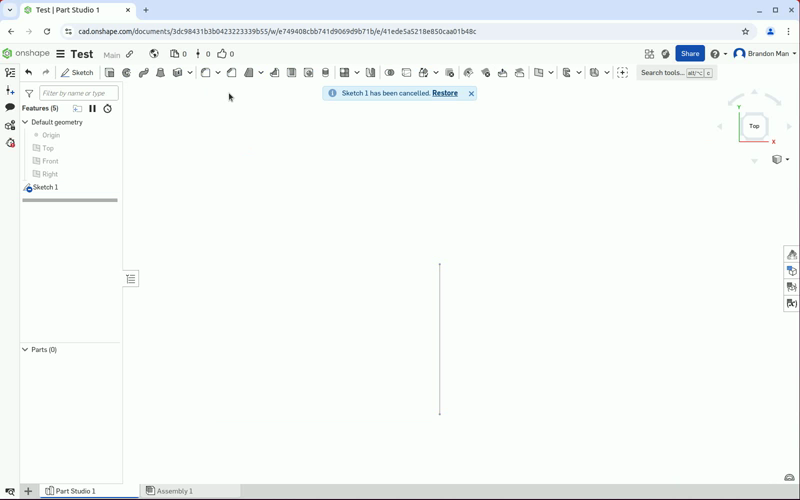
key(shift+s)
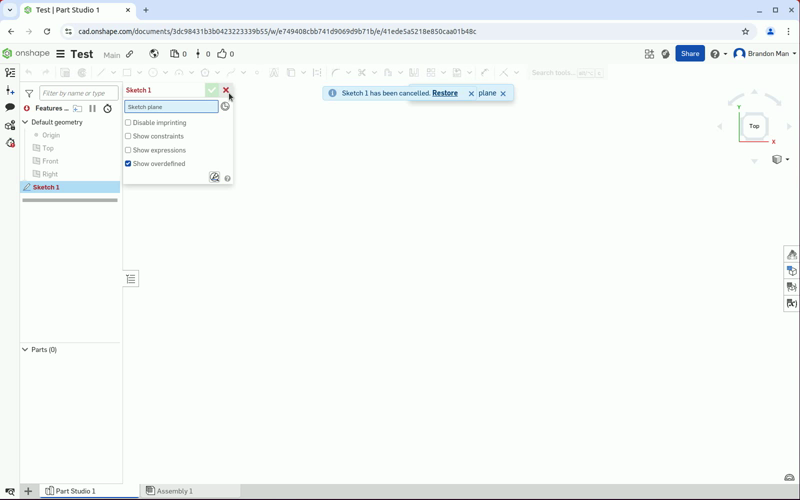
mouse_move(73, 150)
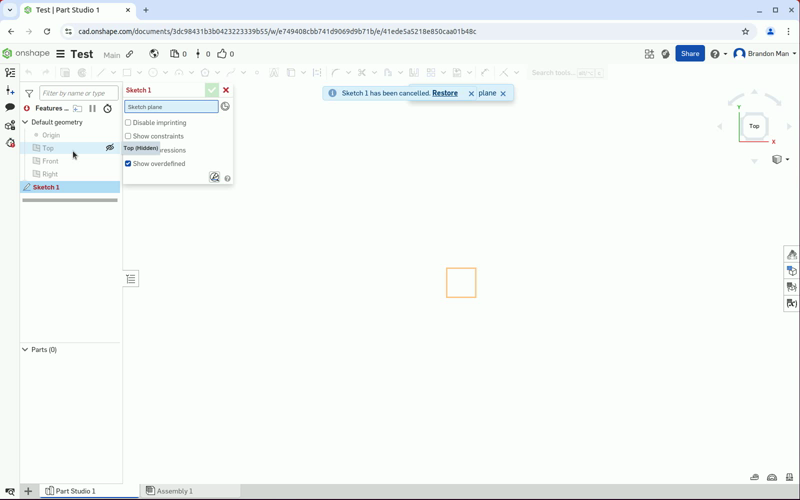
click(73, 150)
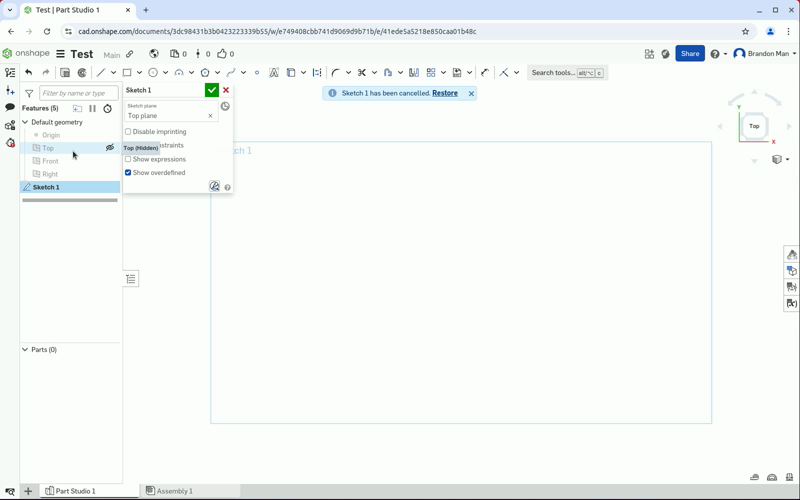
mouse_move(73, 352)
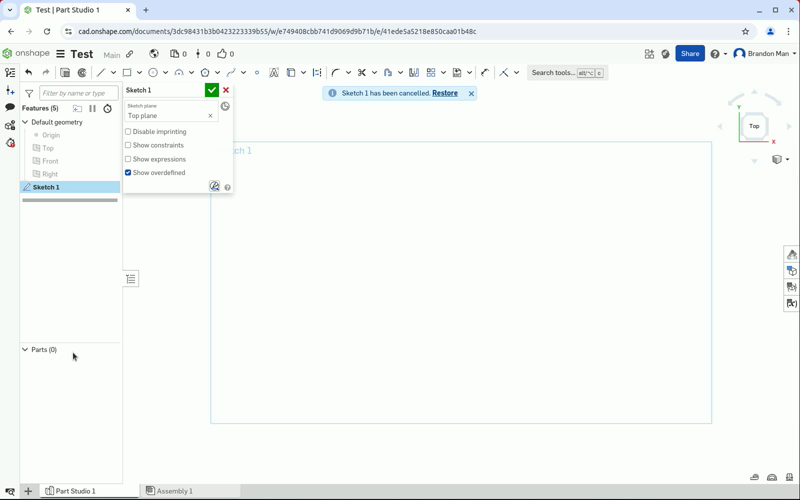
key(y)
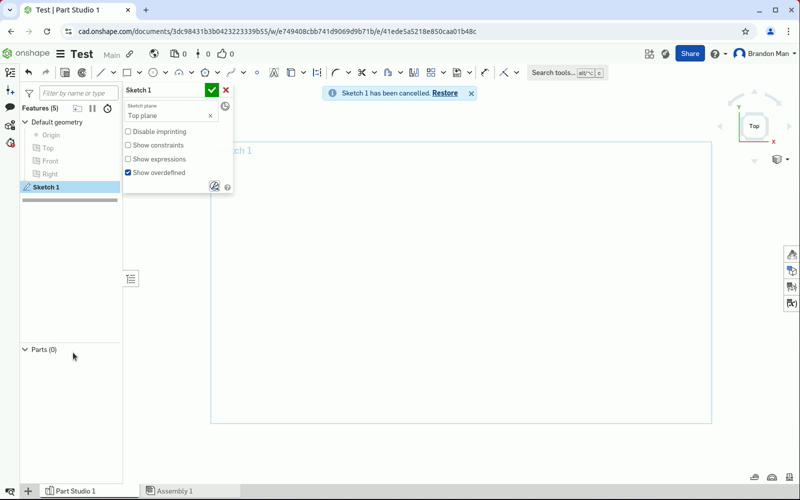
key(l)
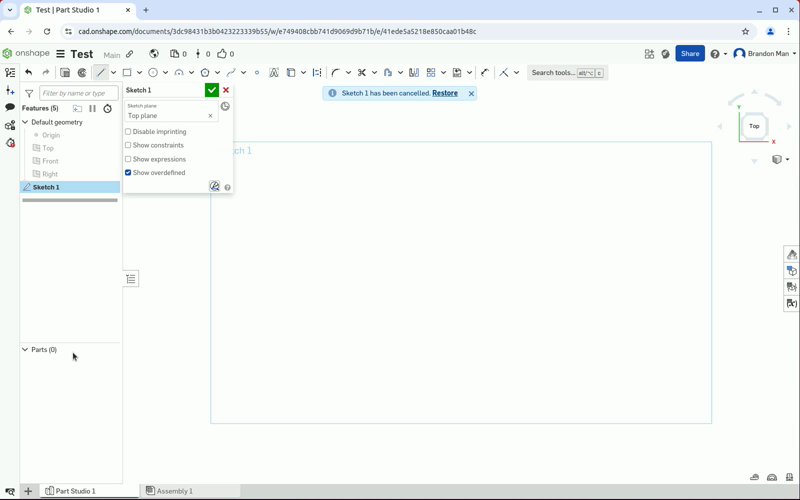
key_down(shift)
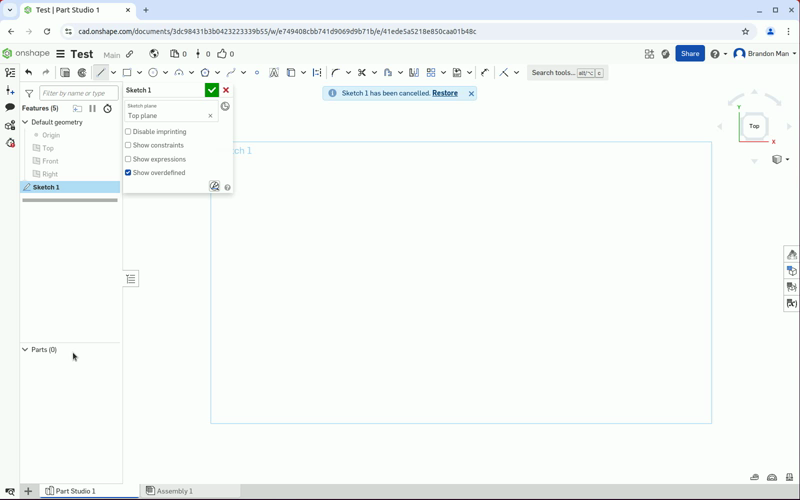
mouse_move(348, 247)
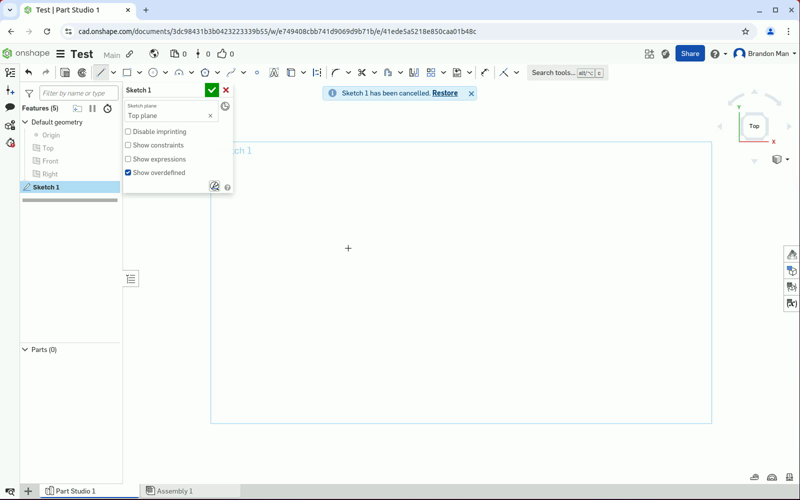
click(348, 247)
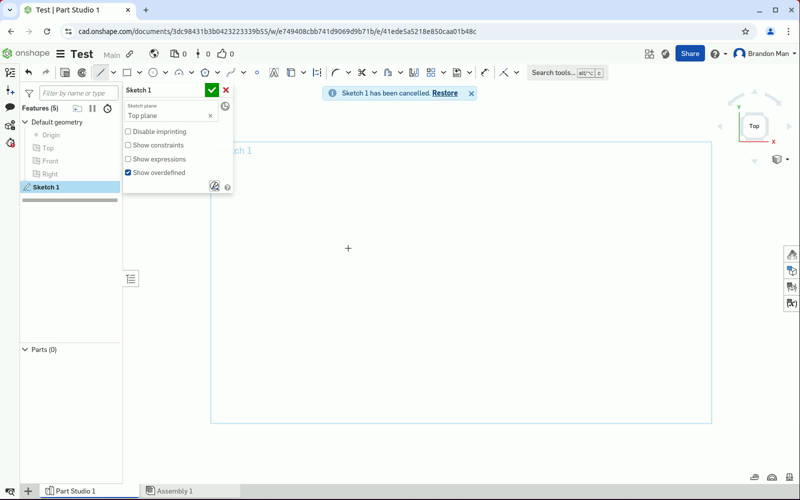
key_up(shift)
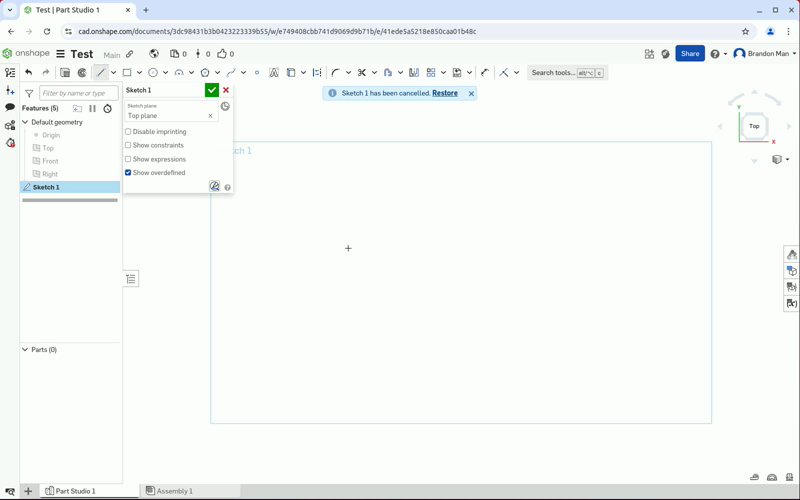
key_down(shift)
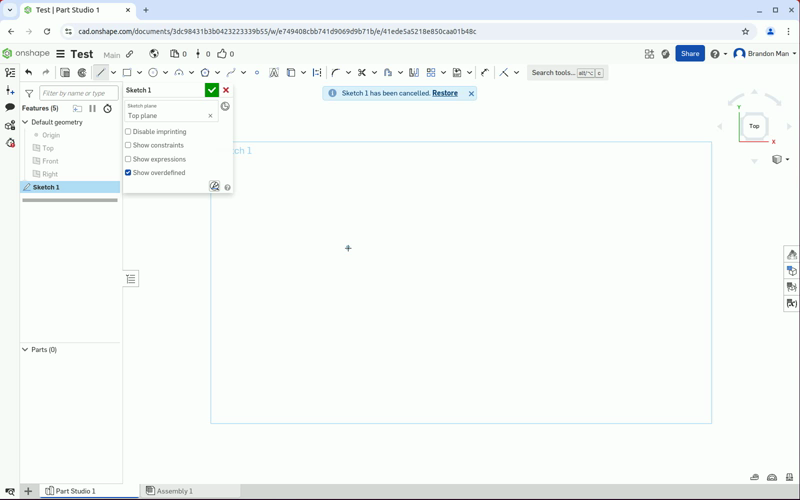
mouse_move(572, 247)
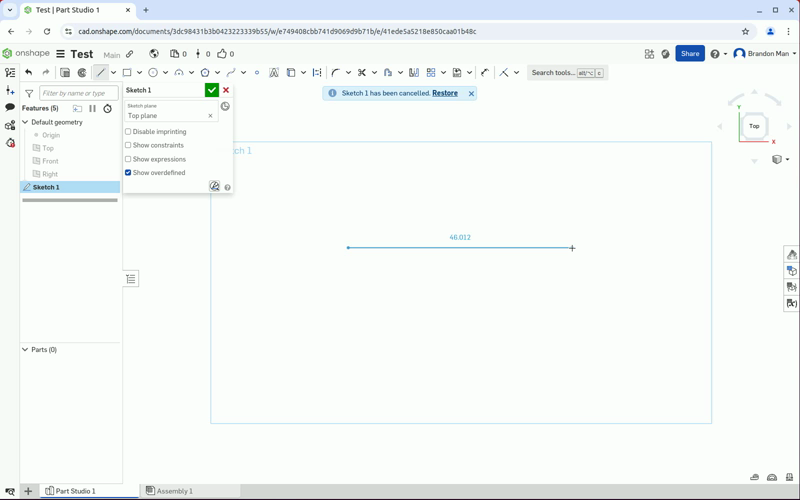
click(572, 247)
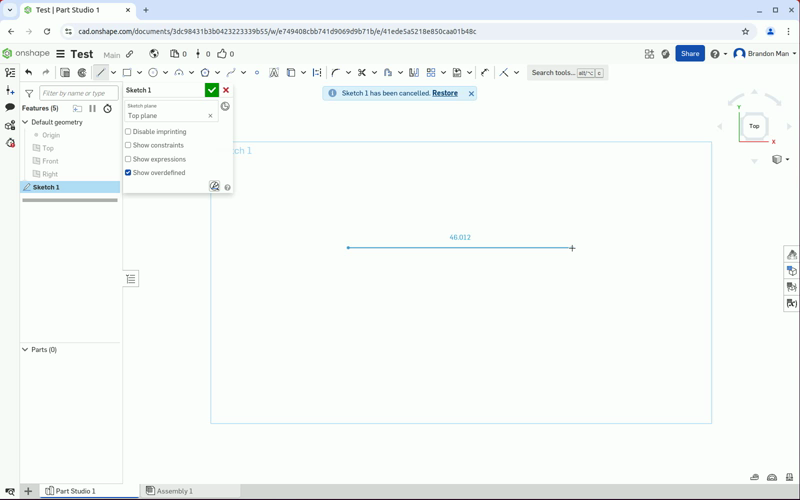
key_up(shift)
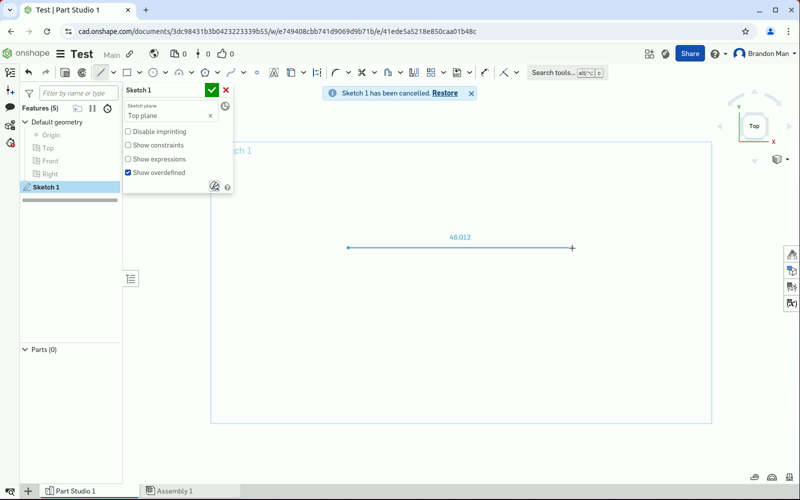
key_down(shift)
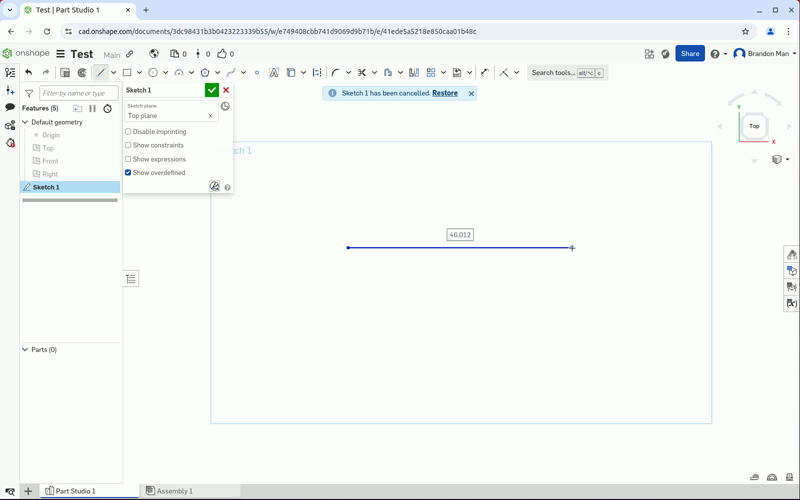
mouse_move(589, 247)
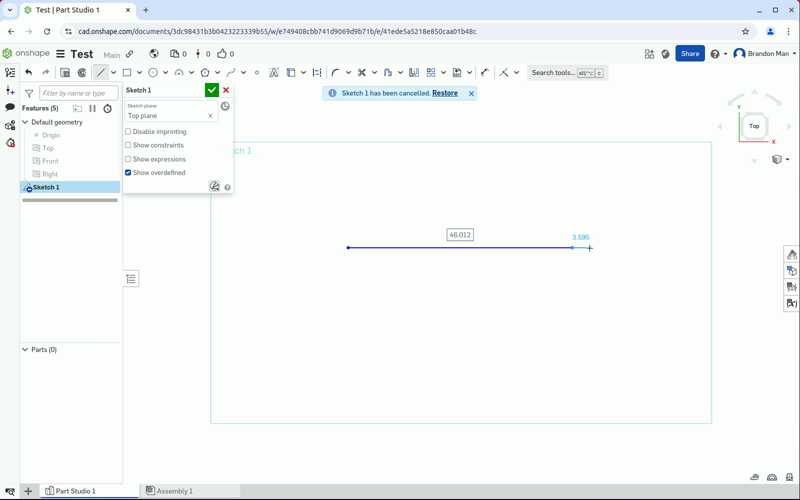
mouse_move(572, 228)
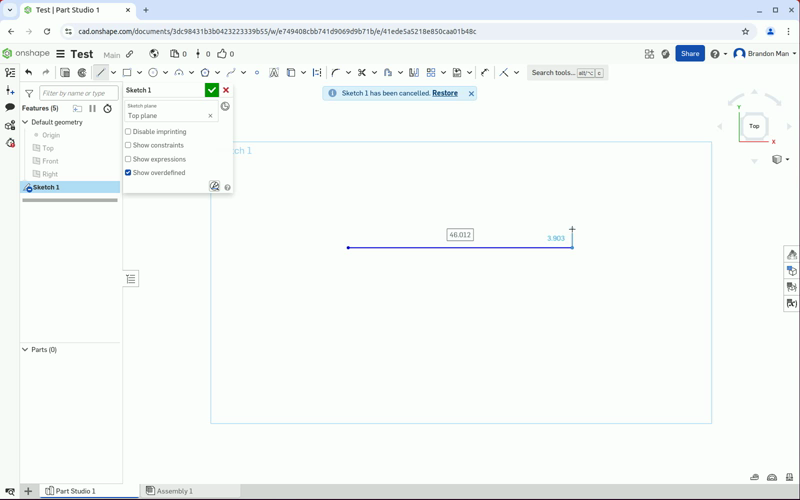
click(572, 228)
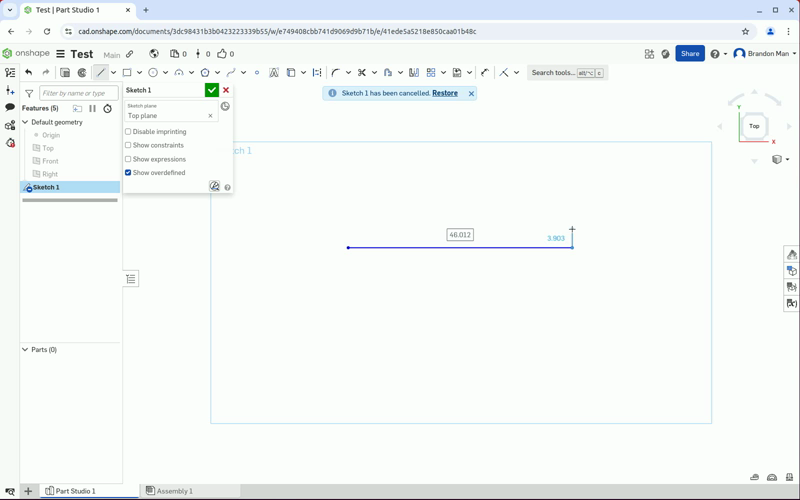
key_up(shift)
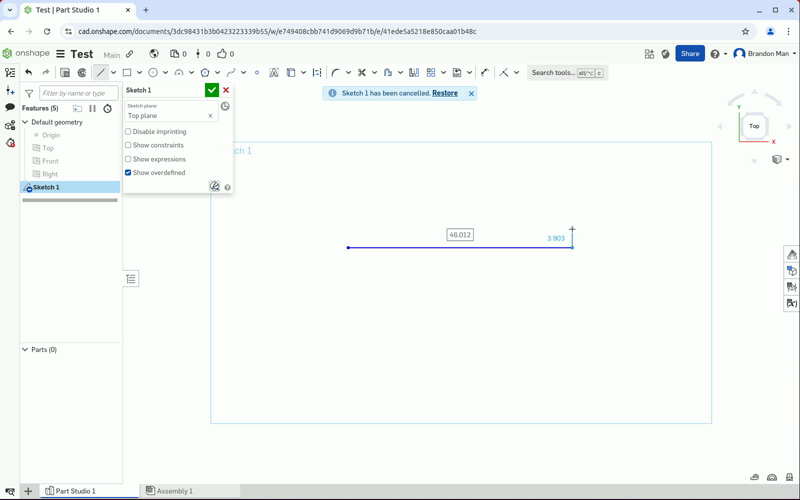
key_down(shift)
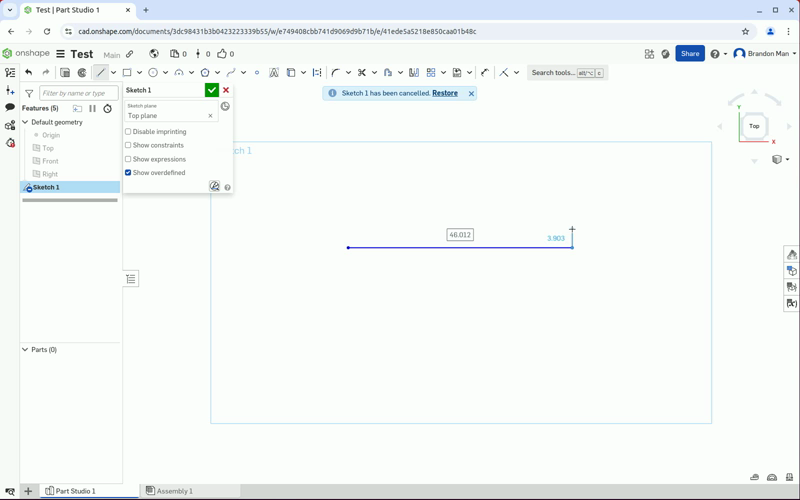
mouse_move(348, 228)
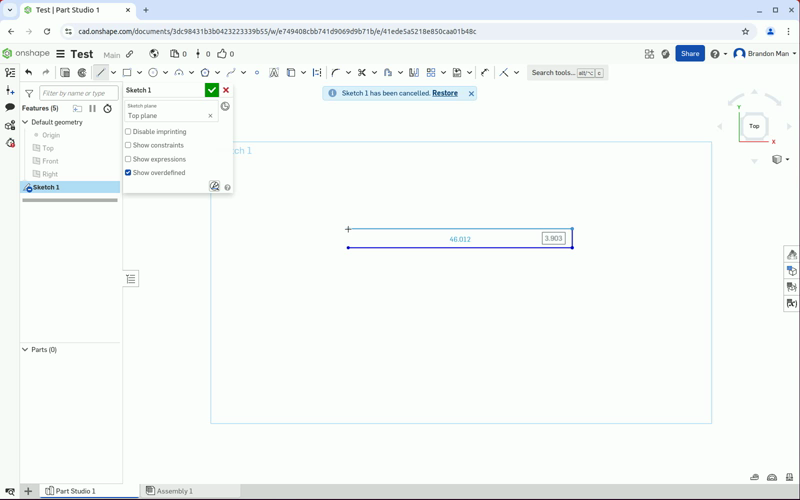
click(348, 228)
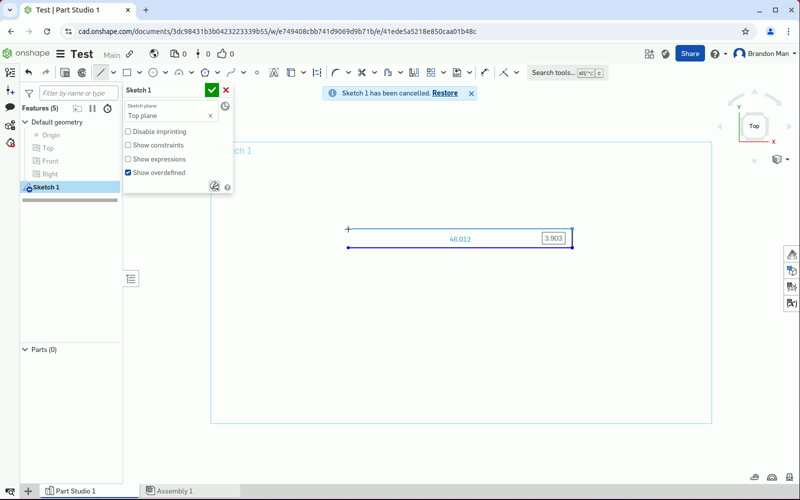
key_up(shift)
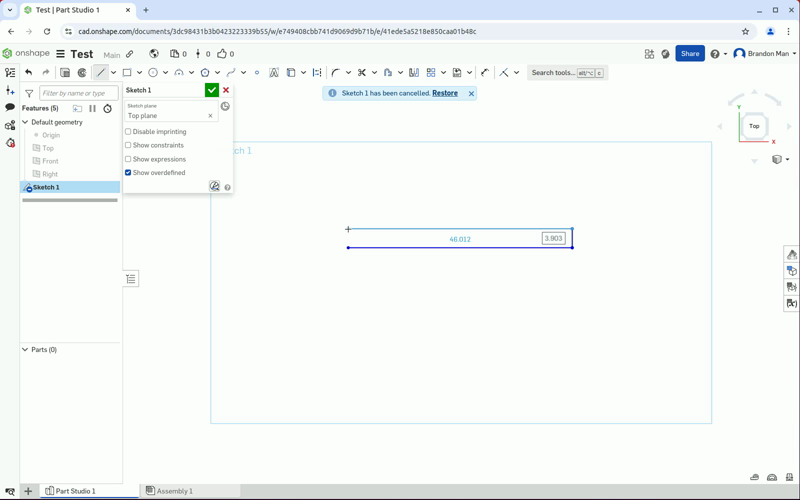
mouse_move(378, 228)
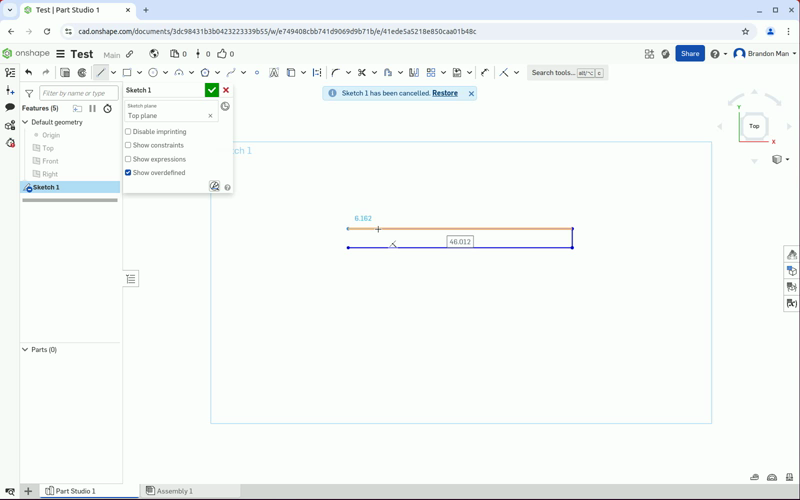
key_down(shift)
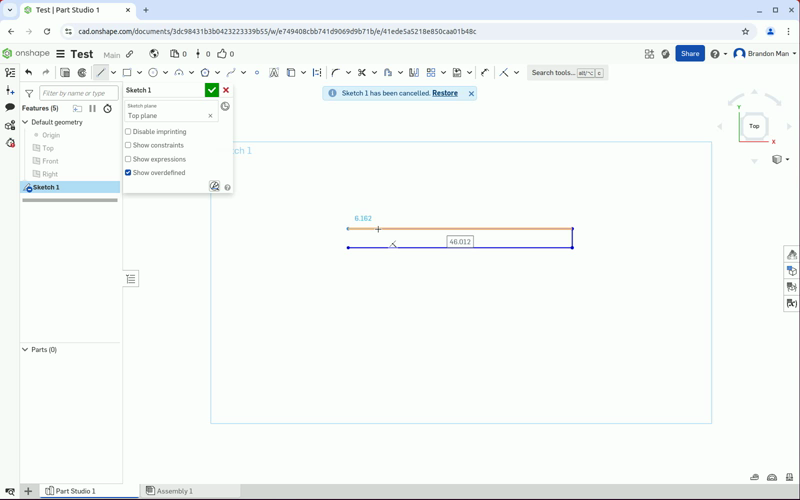
mouse_move(348, 247)
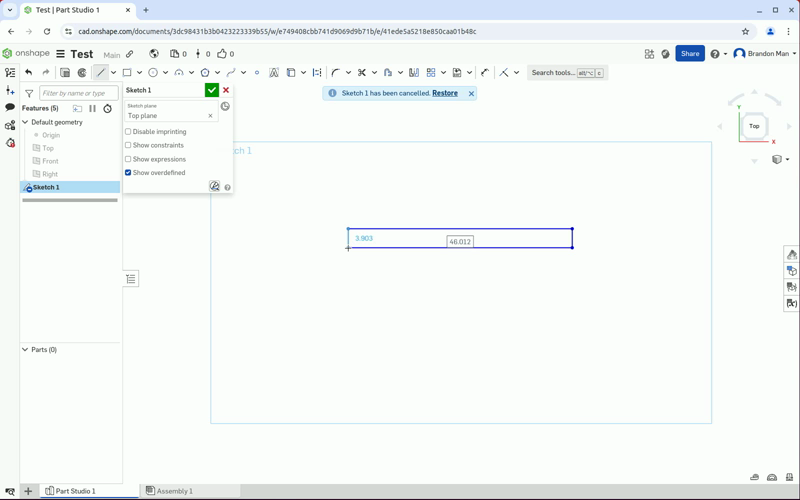
key_up(shift)
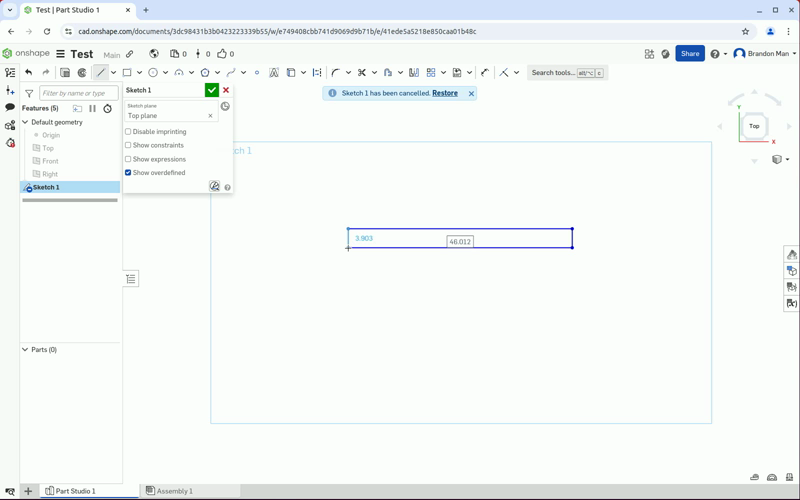
click(348, 247)
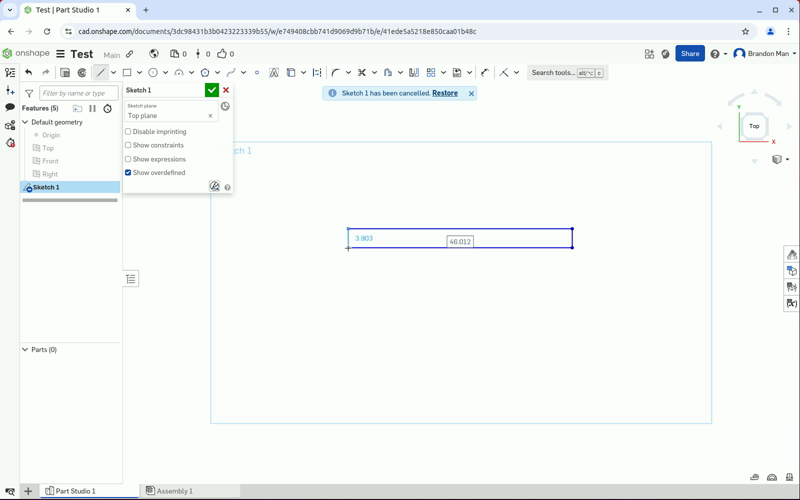
key(esc)
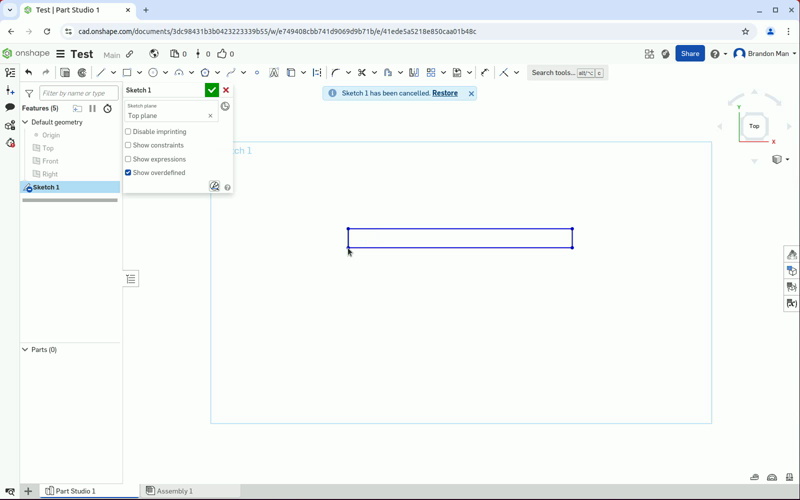
key(c)
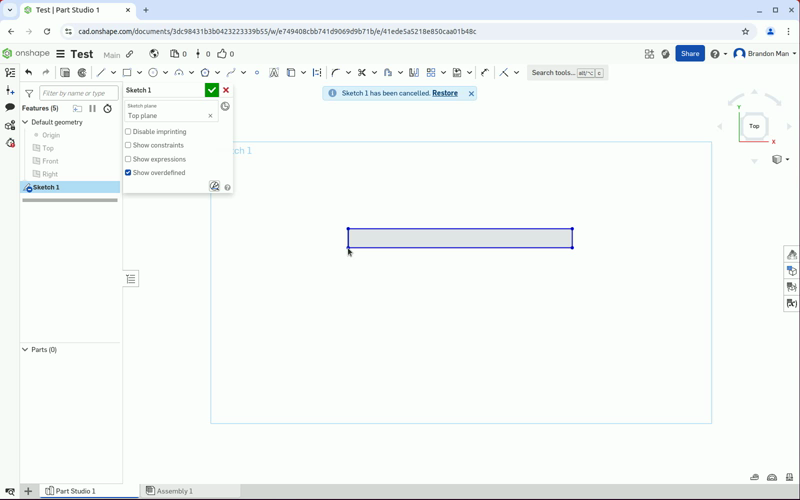
key_down(shift)
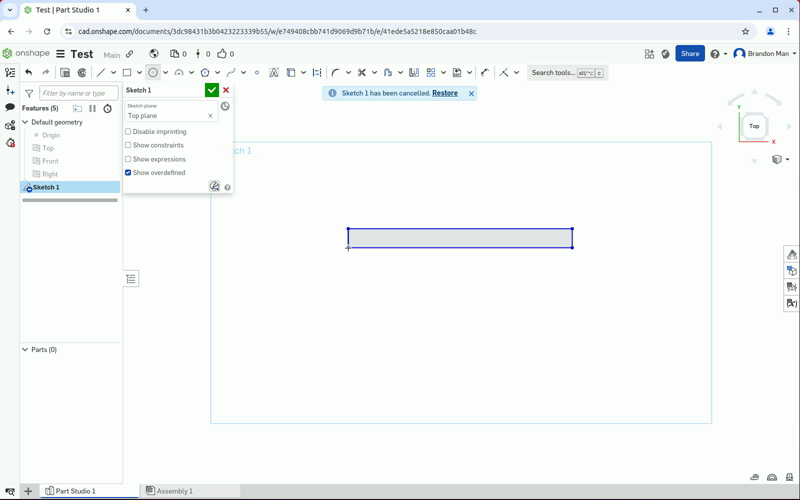
mouse_move(364, 238)
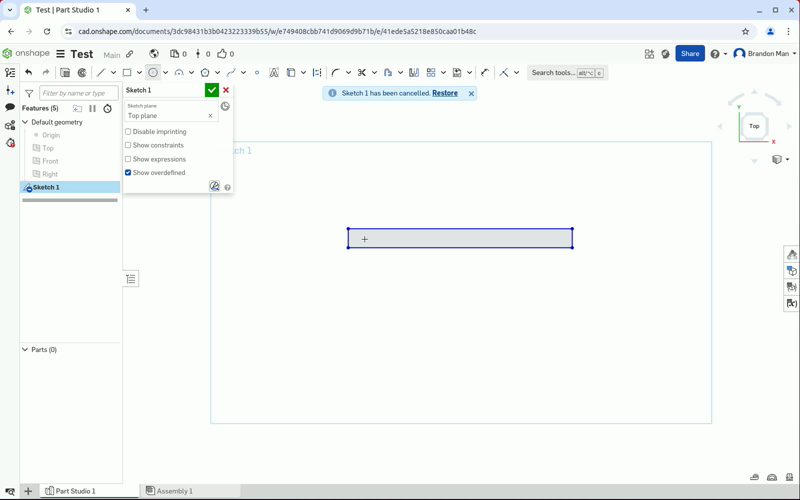
click(364, 238)
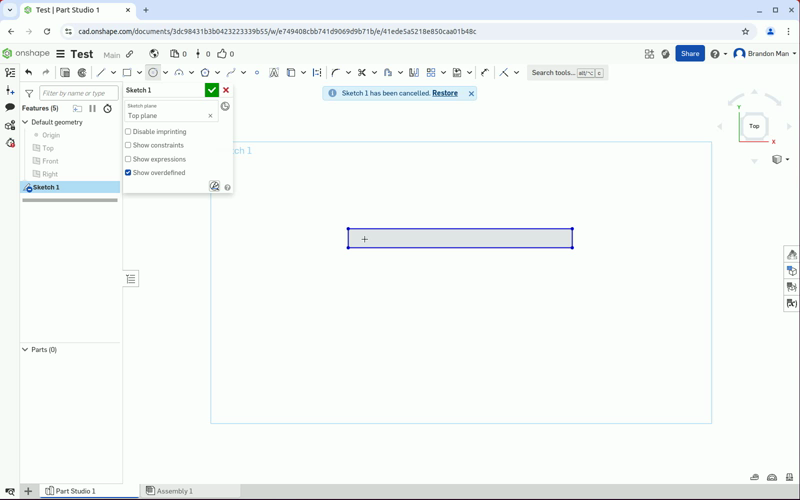
key_up(shift)
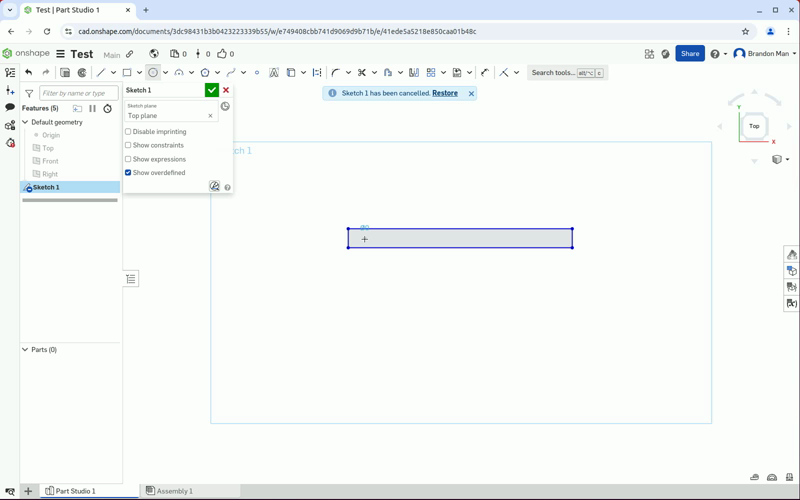
mouse_move(369, 238)
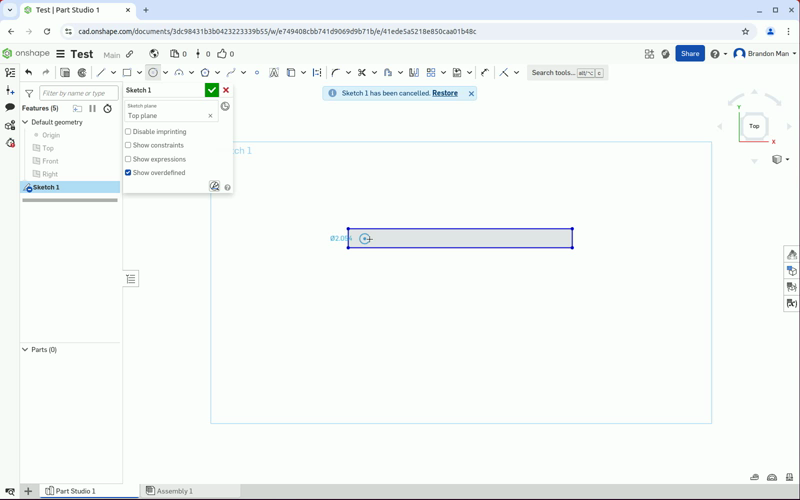
click(369, 238)
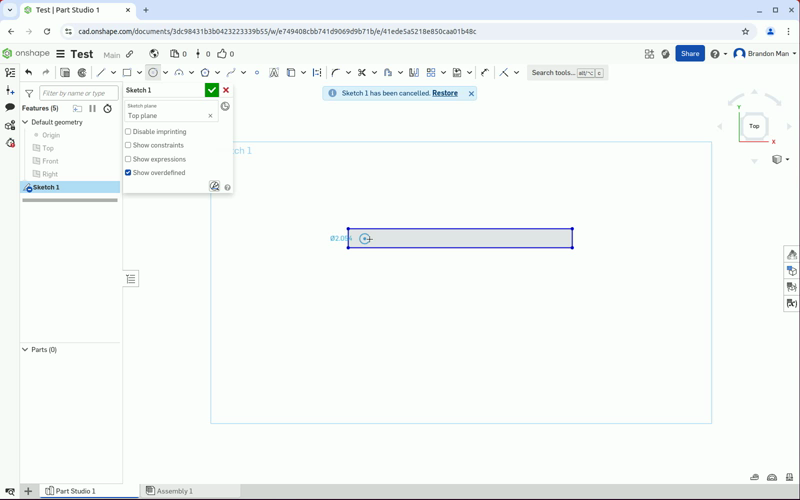
key(esc)
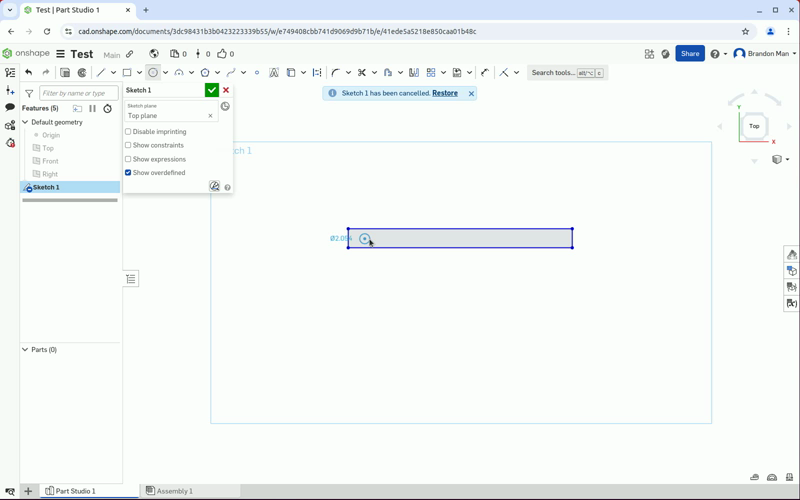
key(c)
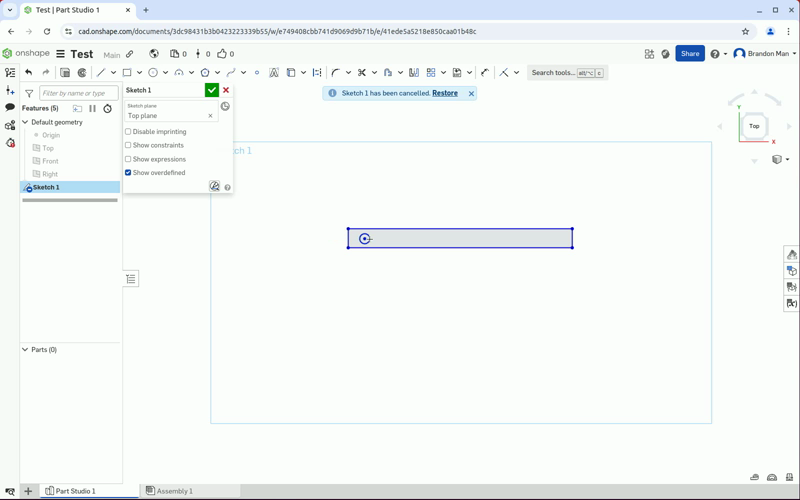
key_down(shift)
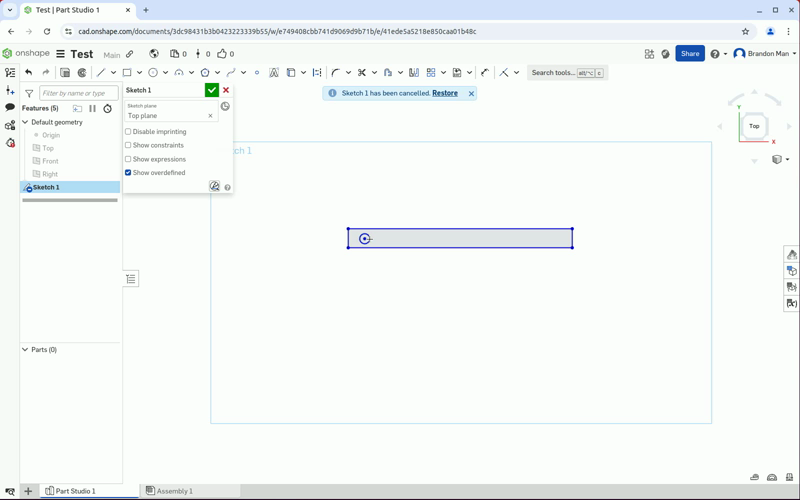
mouse_move(555, 238)
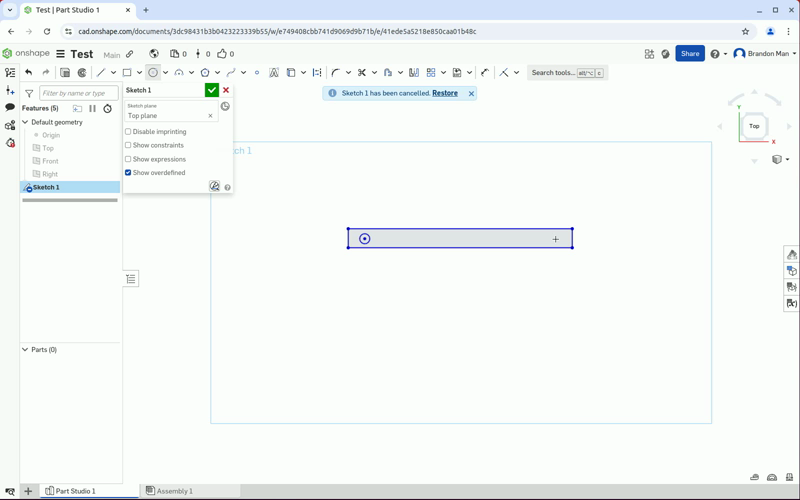
click(555, 238)
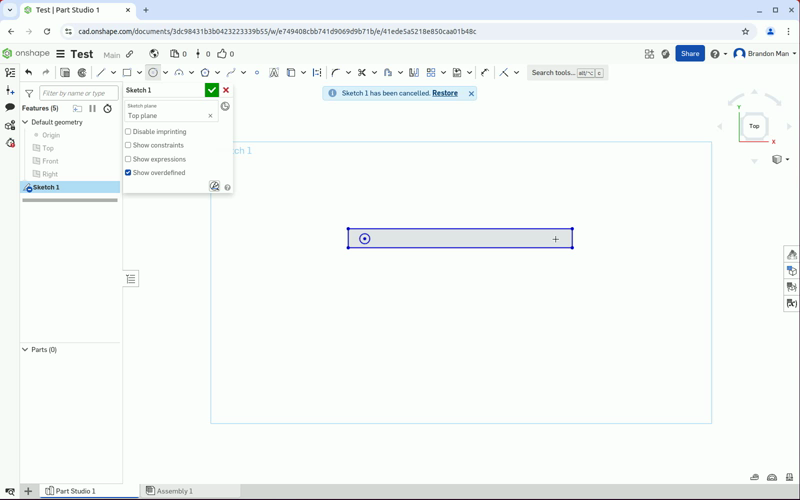
key_up(shift)
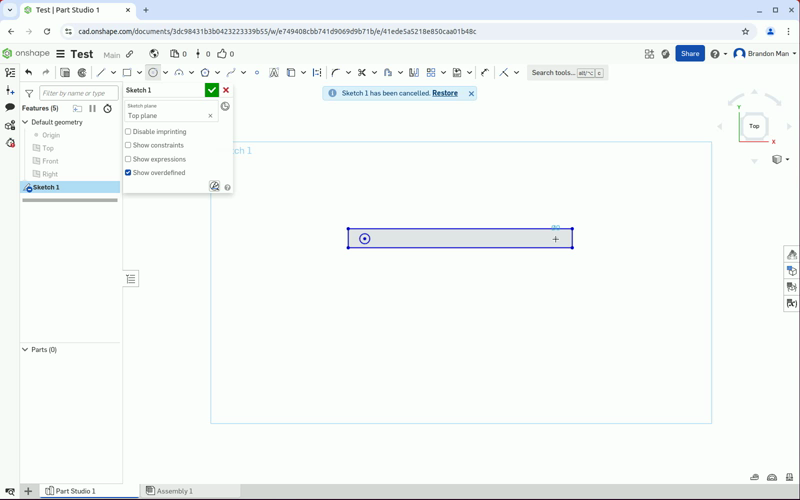
mouse_move(560, 238)
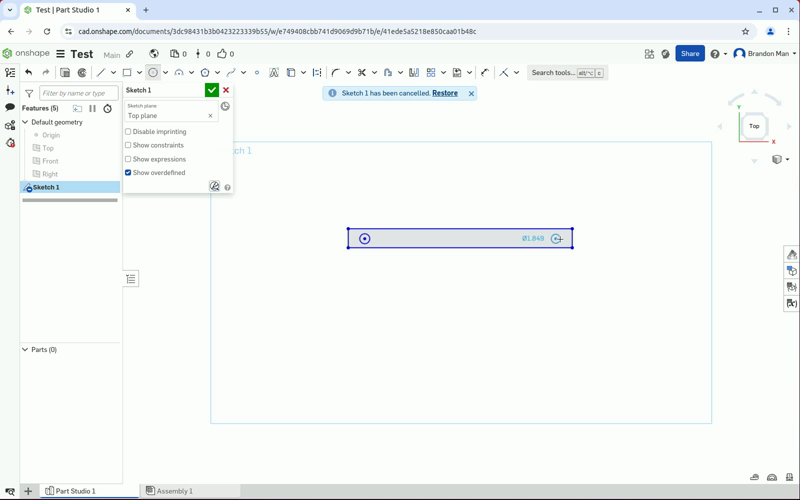
click(560, 238)
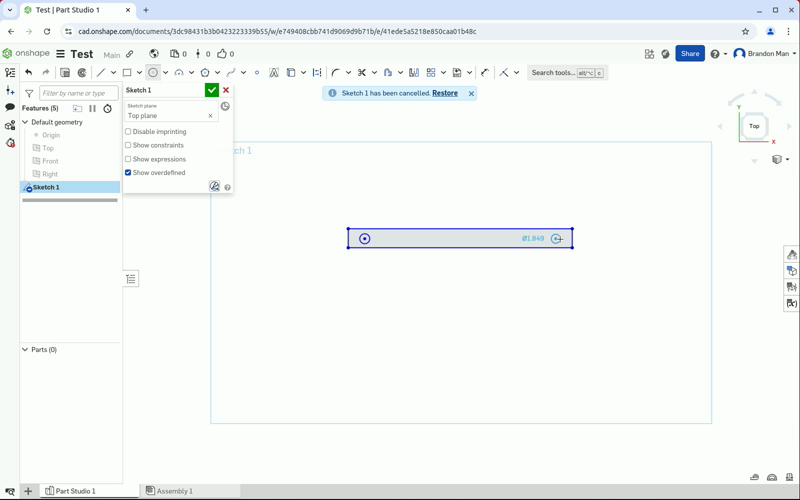
key(esc)
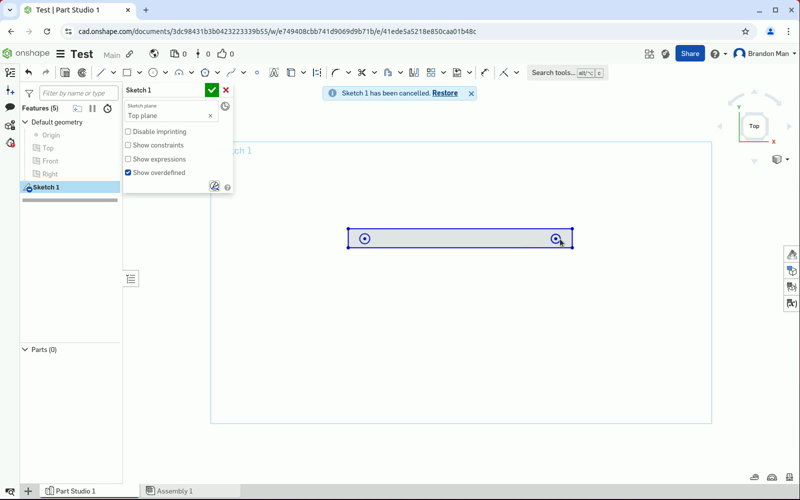
mouse_move(420, 237)
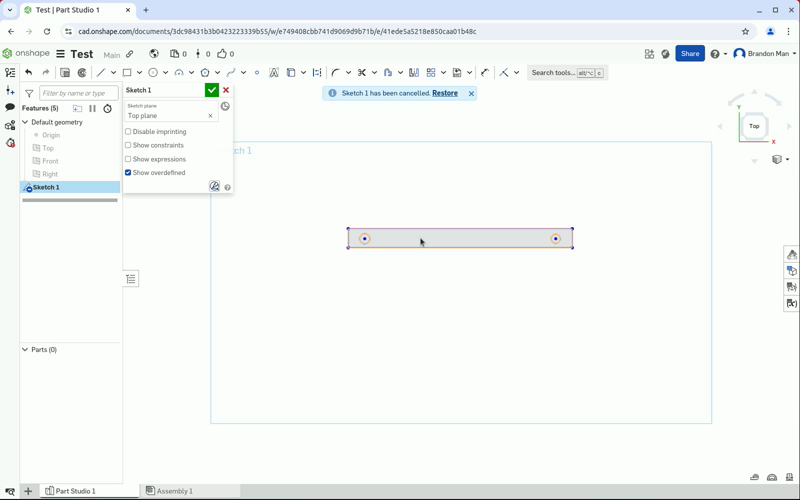
click(420, 237)
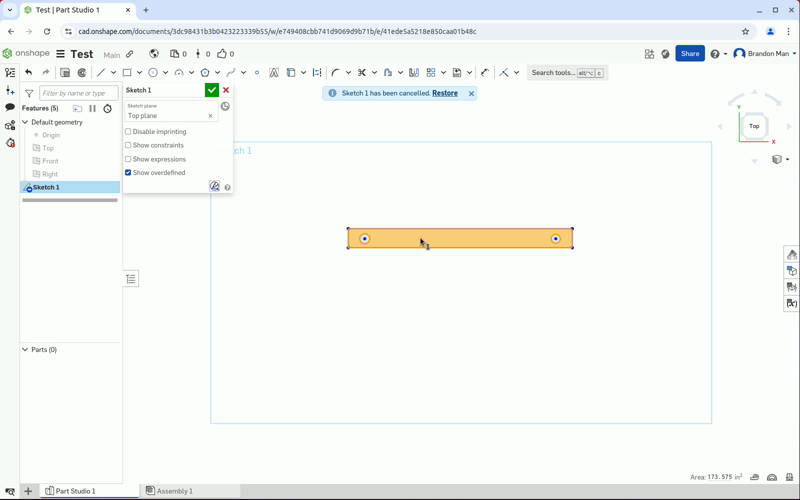
mouse_move(73, 352)
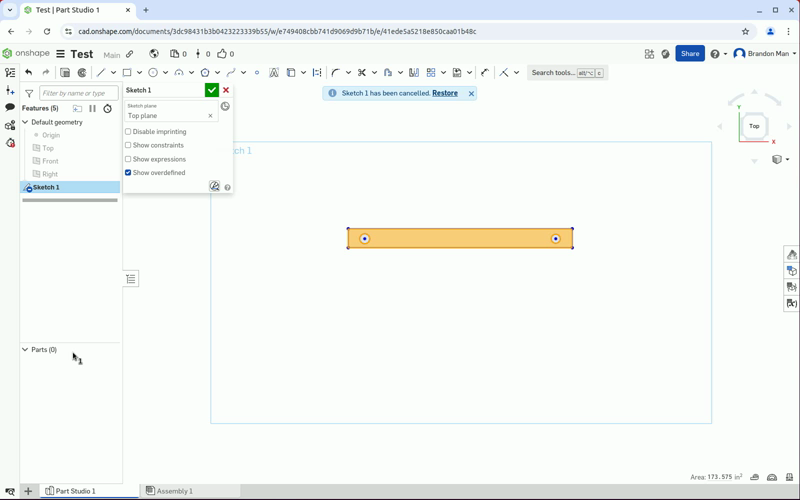
key(shift+y)
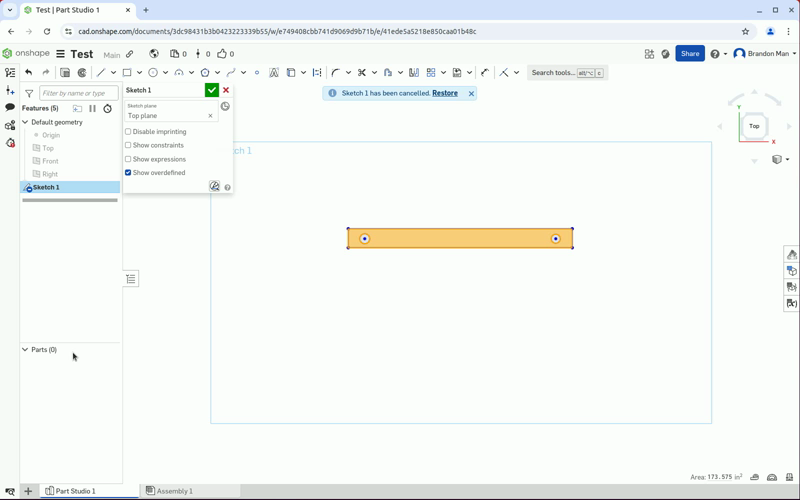
key(shift+e)
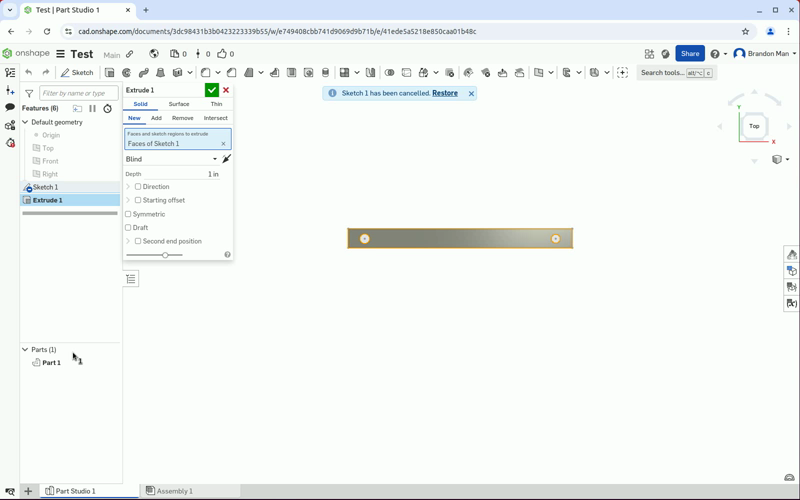
mouse_move(143, 106)
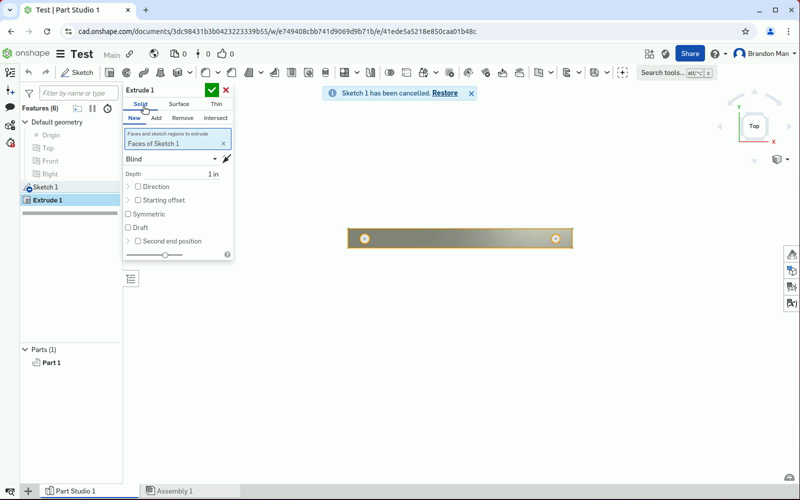
click(143, 106)
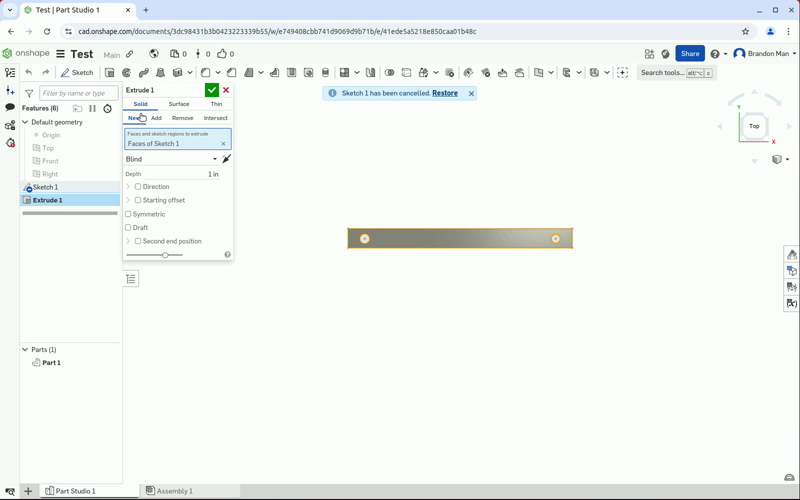
mouse_move(137, 120)
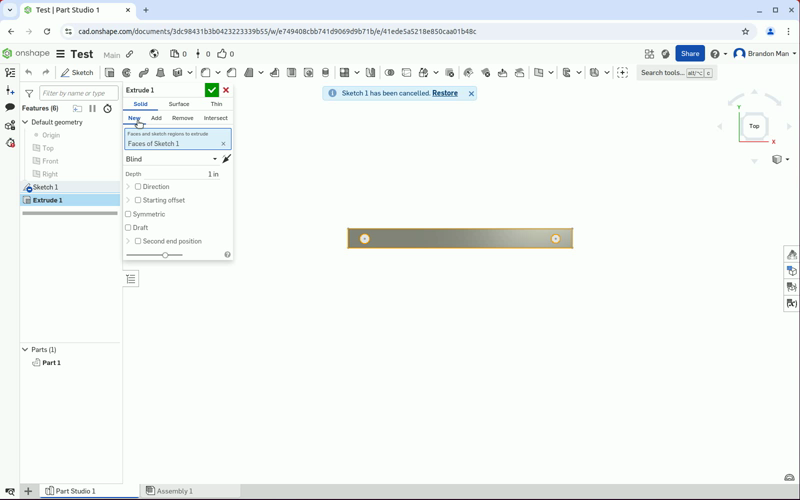
click(137, 120)
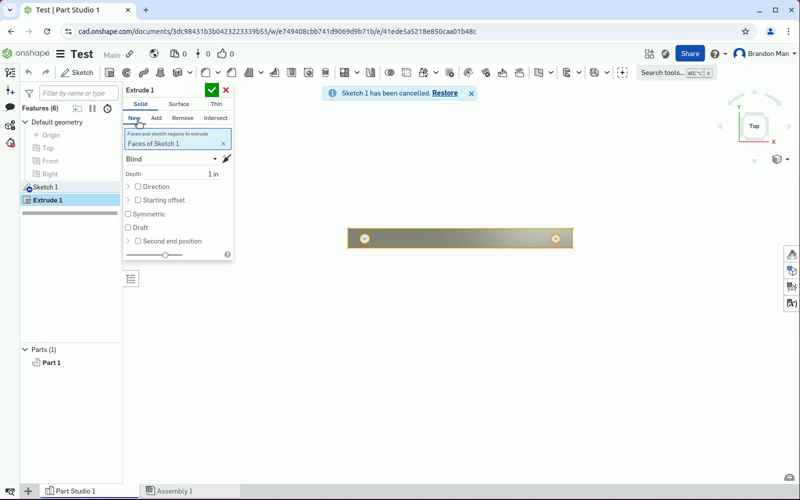
key(tab, 4)
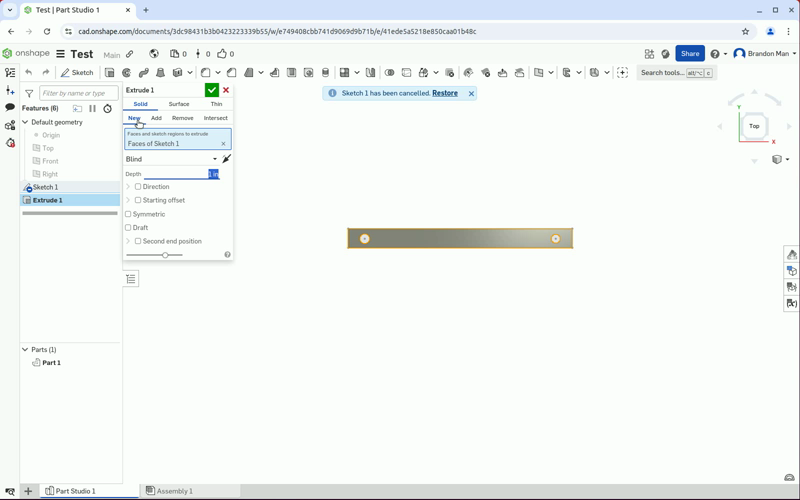
text(1.926)
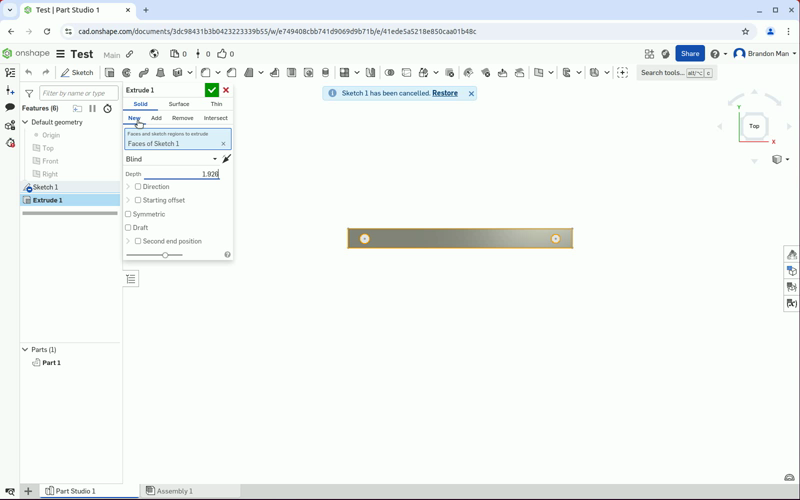
key(enter)
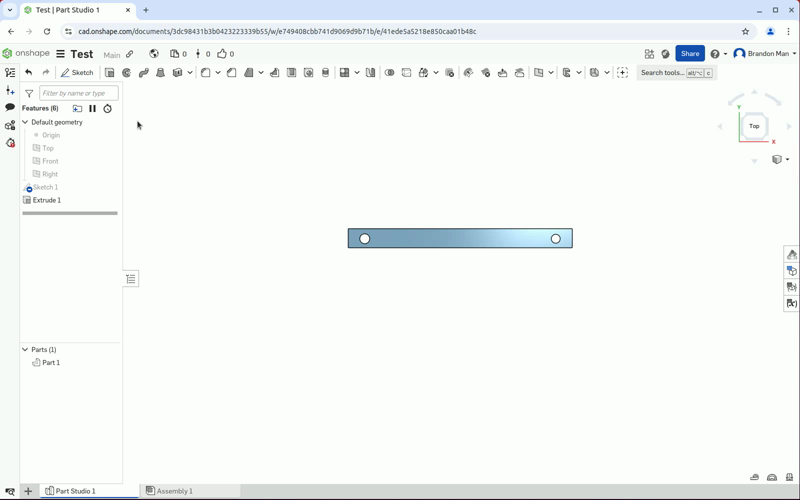
key(shift+h)
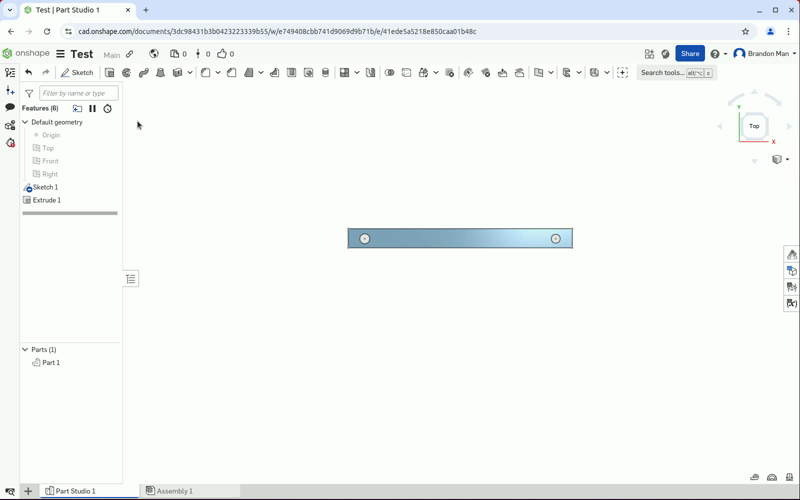
key(shift+h)
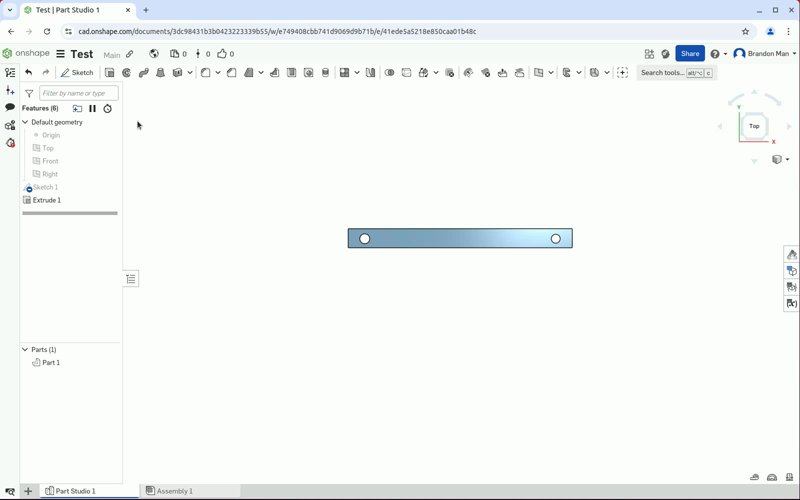
mouse_move(73, 189)
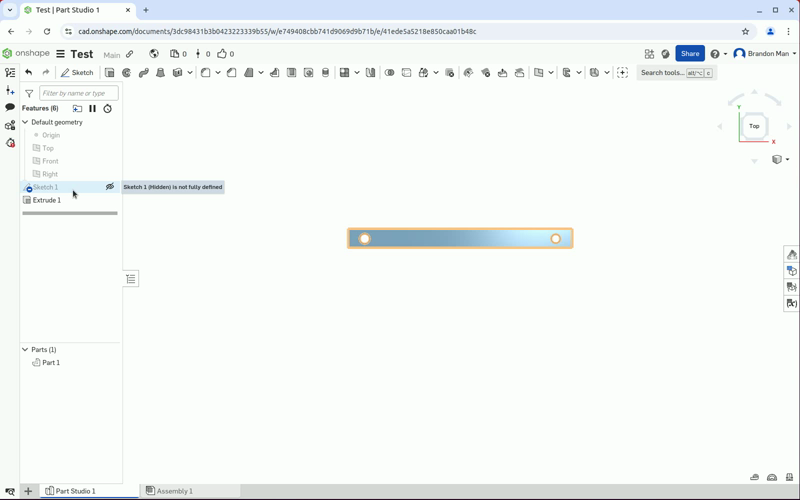
click(73, 189)
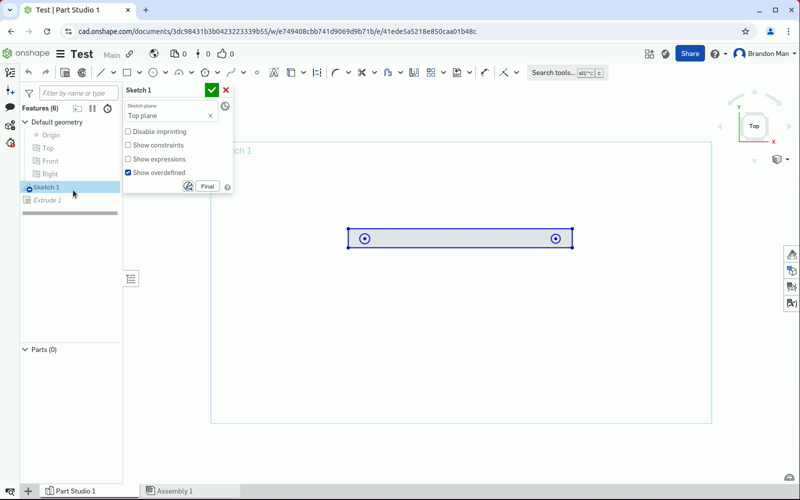
mouse_move(229, 92)
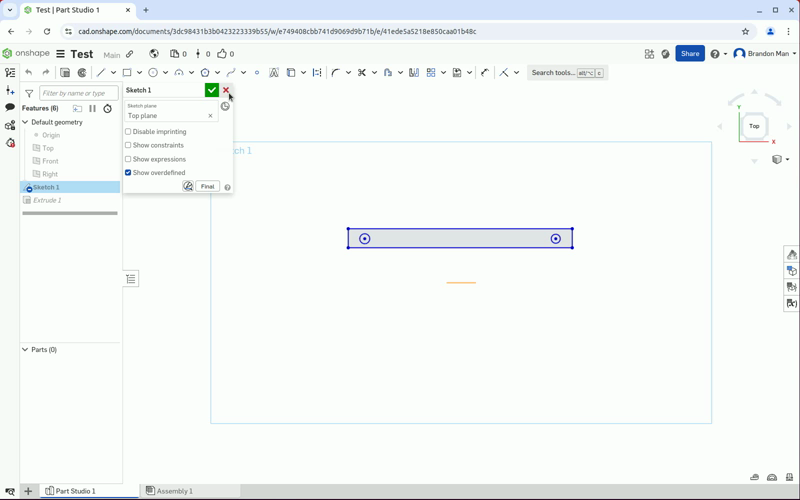
click(229, 92)
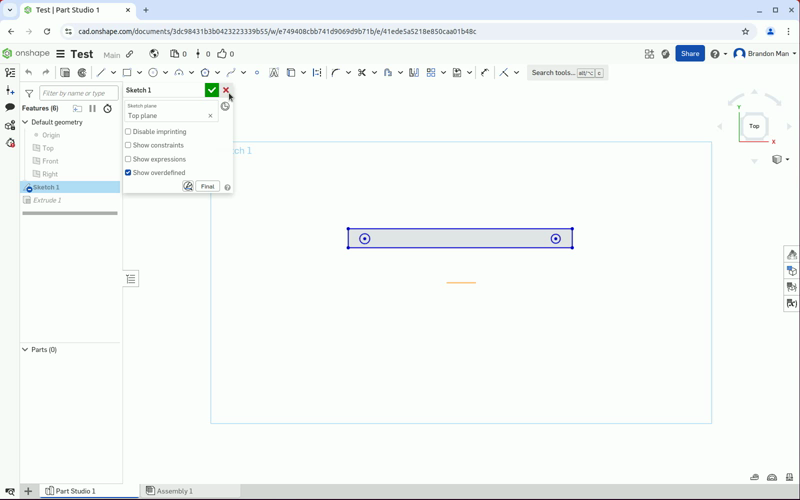
key(shift+s)
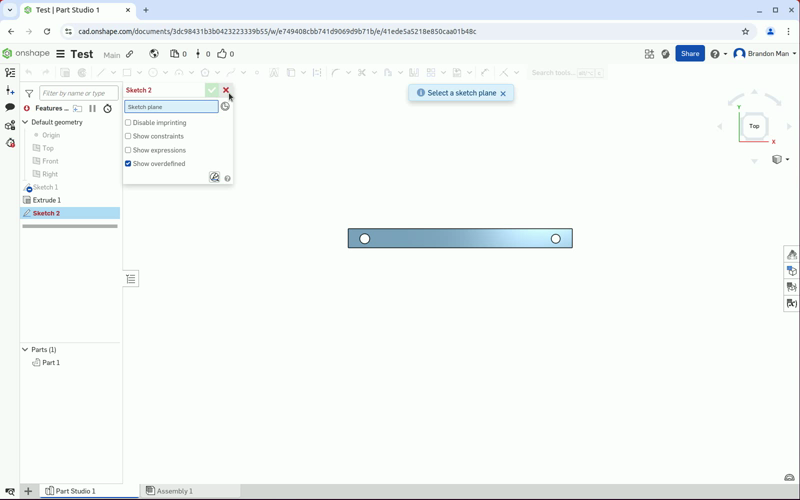
mouse_move(73, 150)
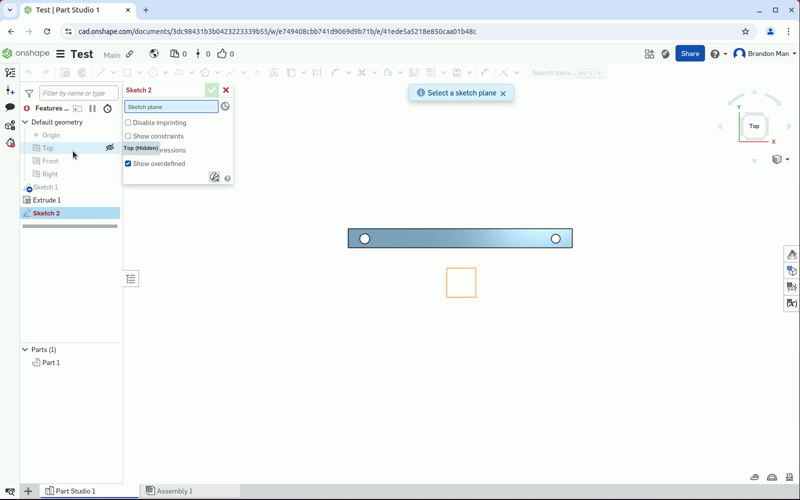
click(73, 150)
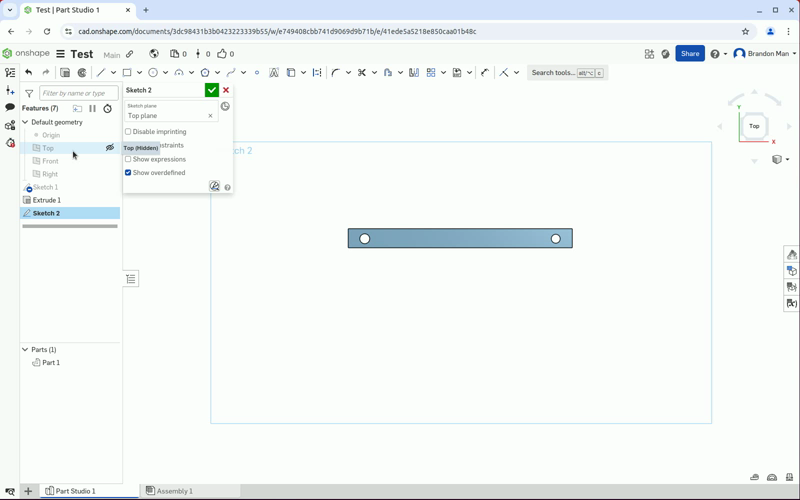
mouse_move(73, 352)
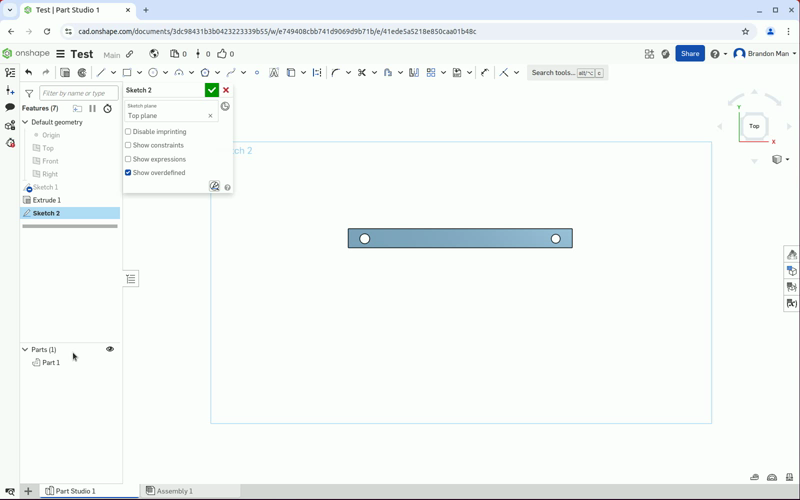
key(y)
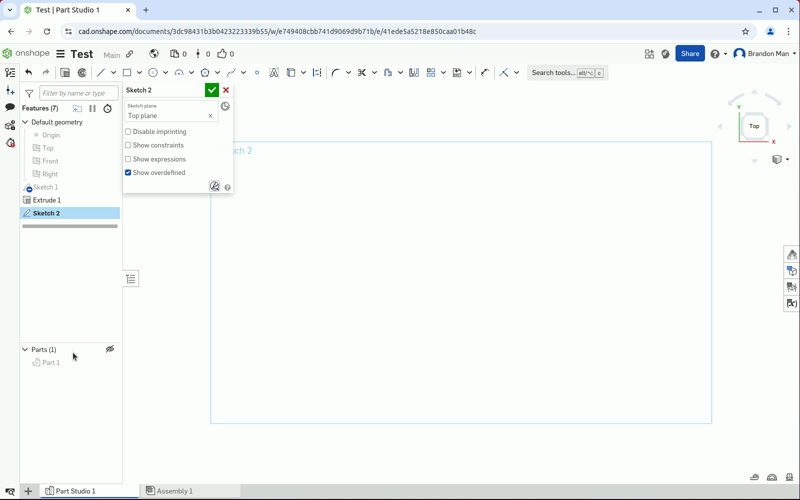
key(l)
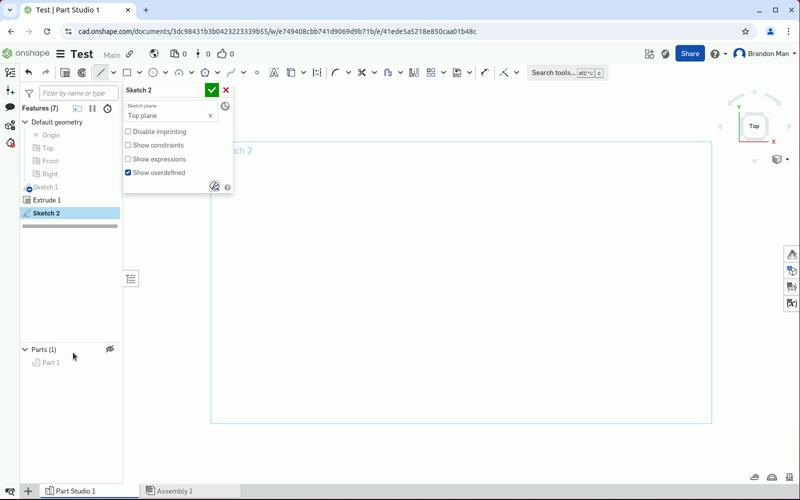
key_down(shift)
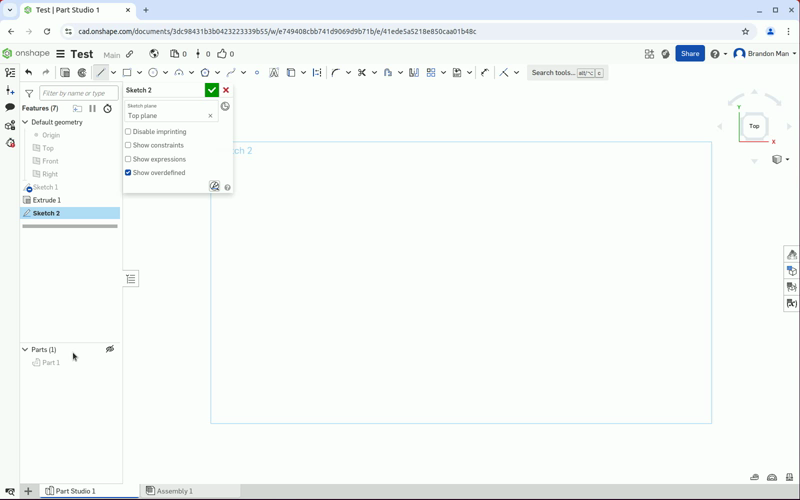
mouse_move(348, 282)
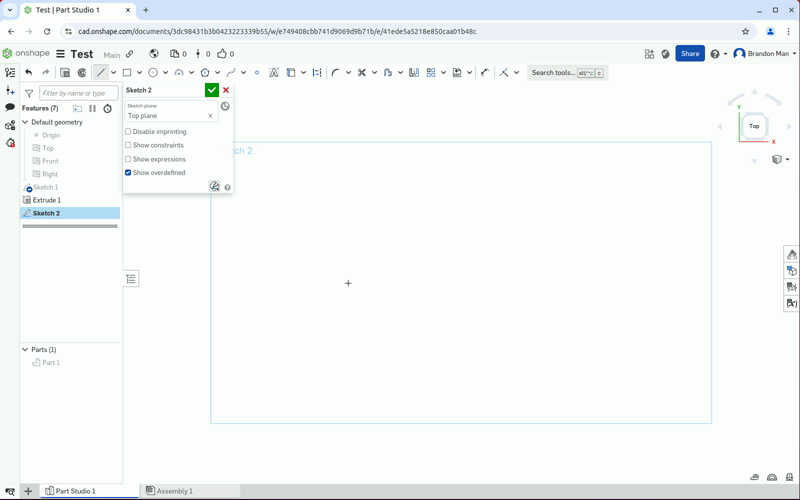
click(348, 282)
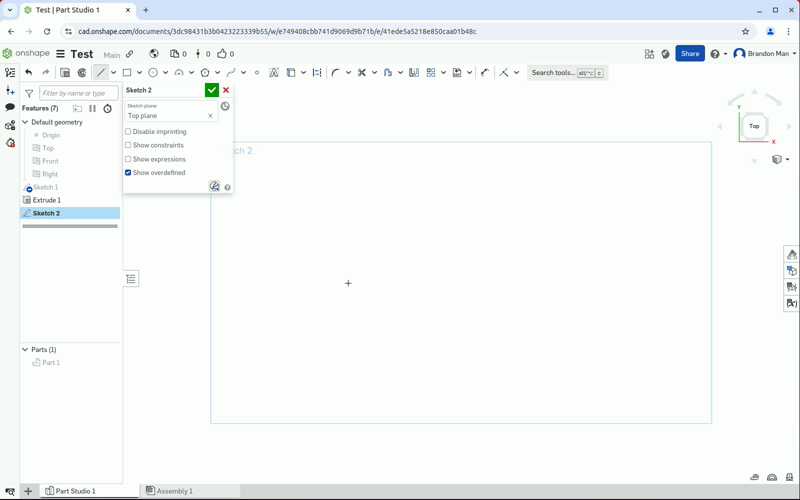
key_up(shift)
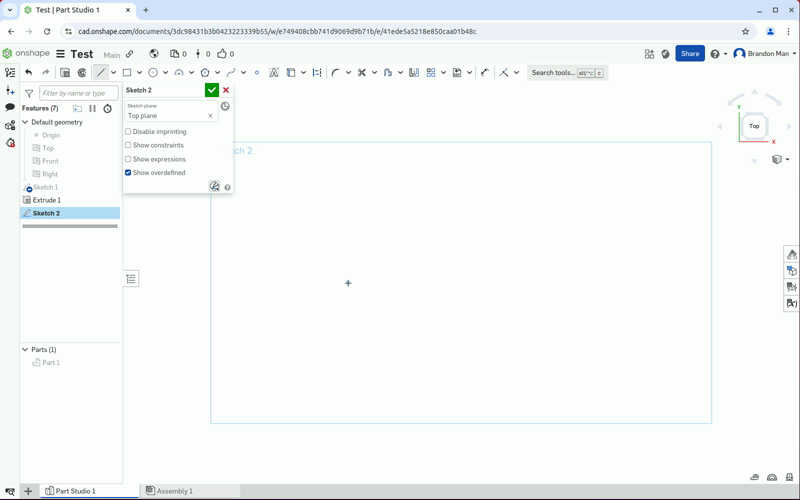
key_down(shift)
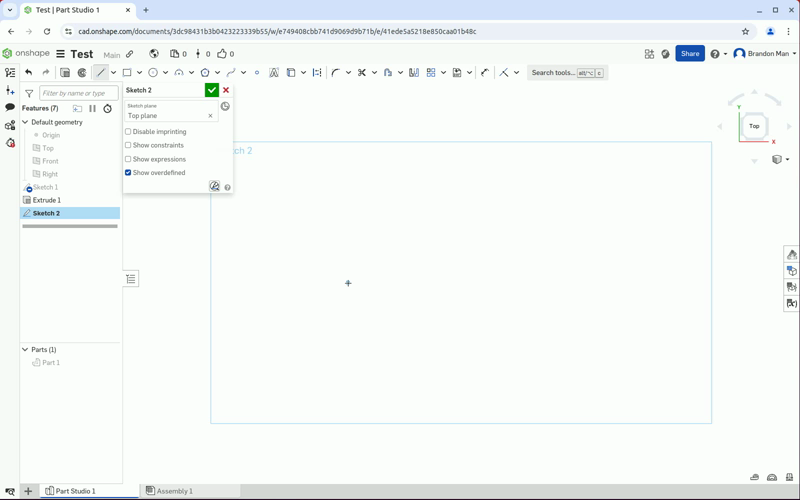
mouse_move(572, 282)
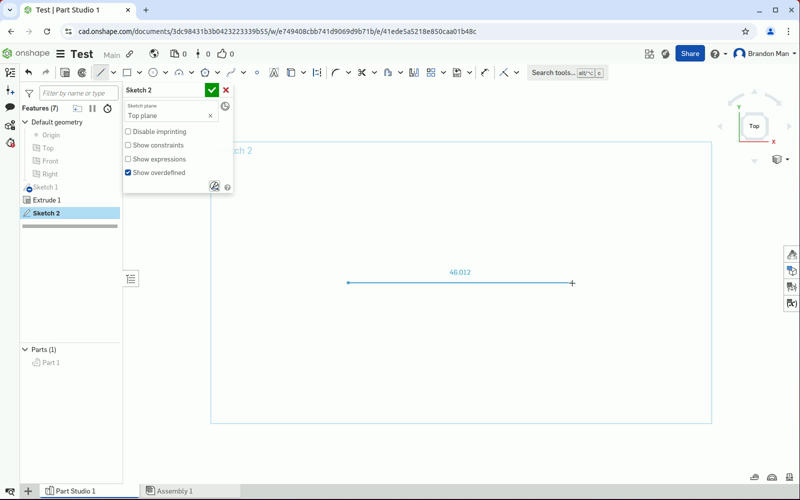
click(572, 282)
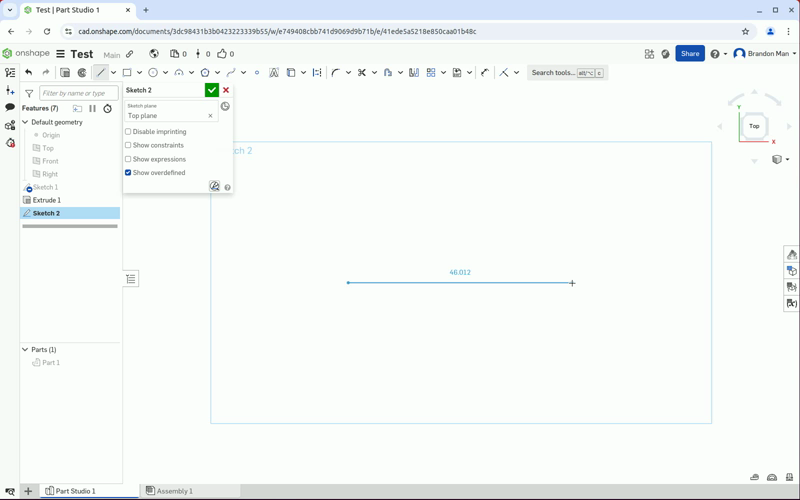
key_up(shift)
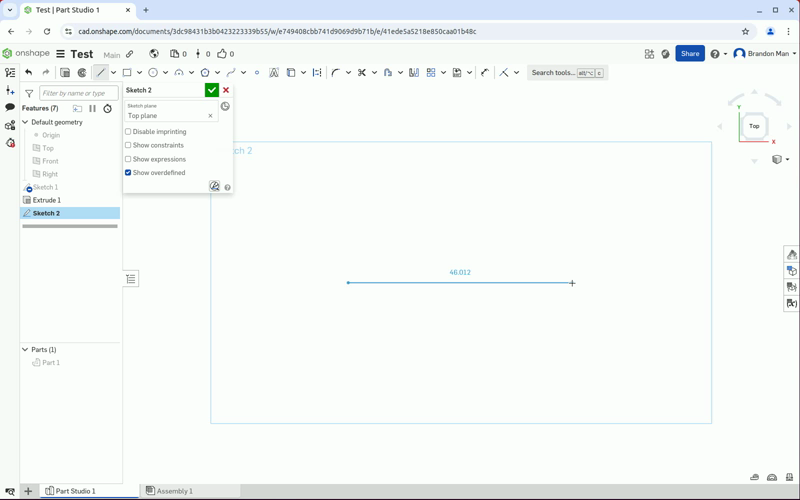
key_down(shift)
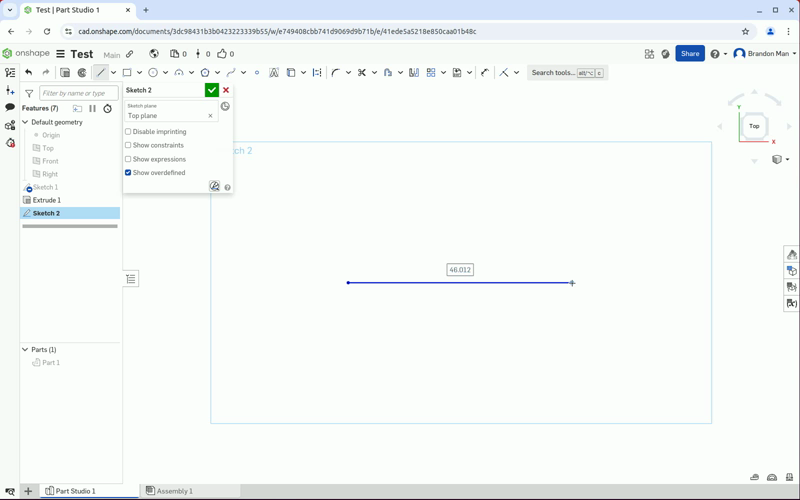
mouse_move(589, 282)
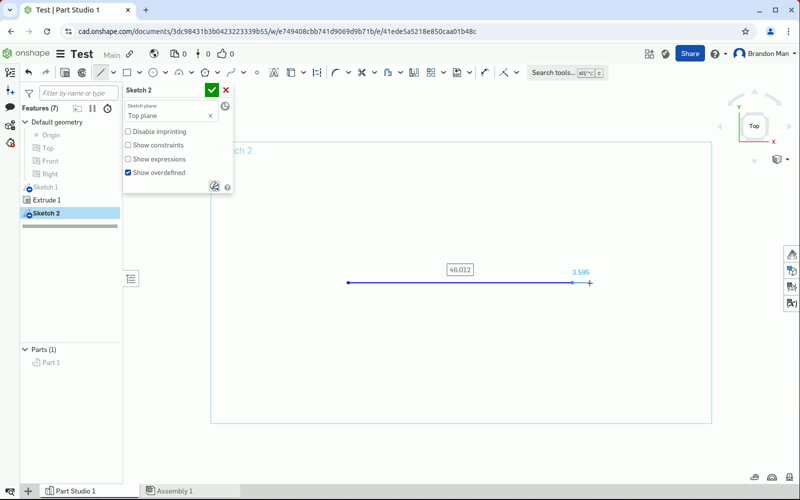
mouse_move(572, 247)
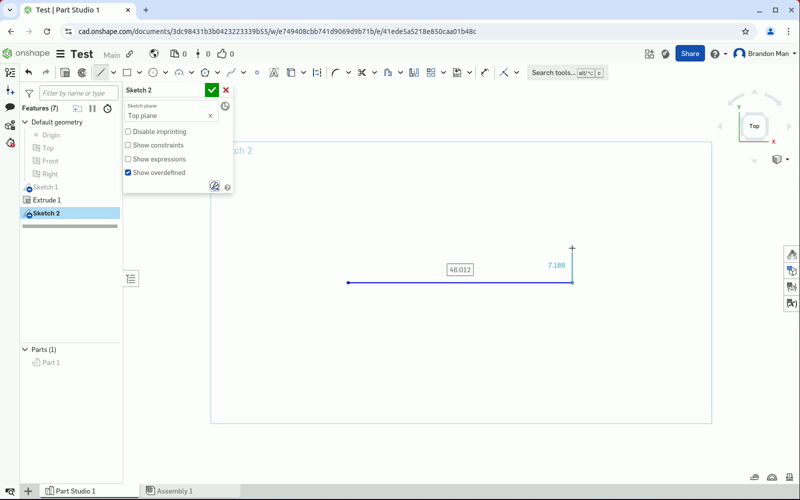
click(572, 247)
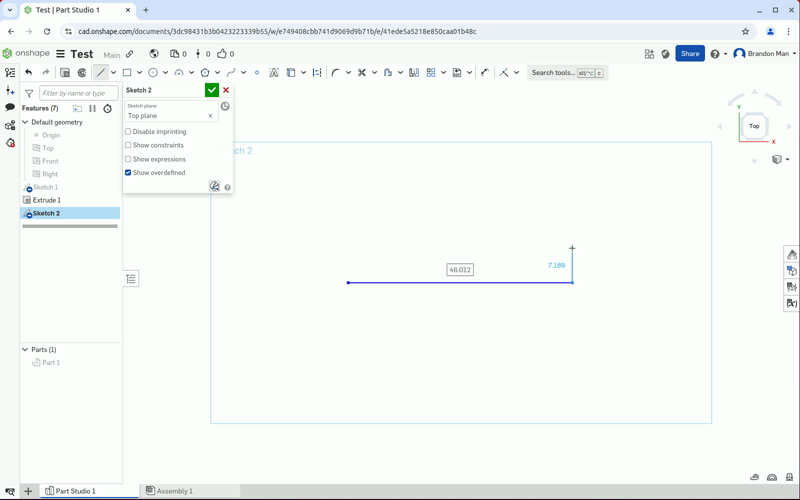
key_up(shift)
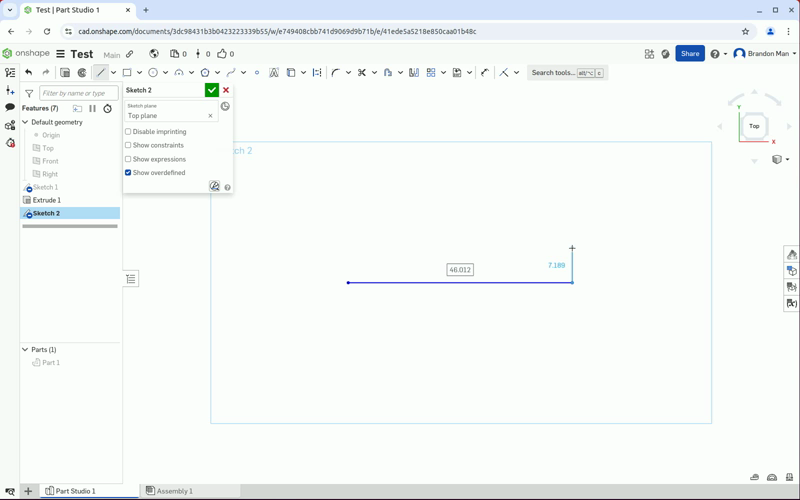
key_down(shift)
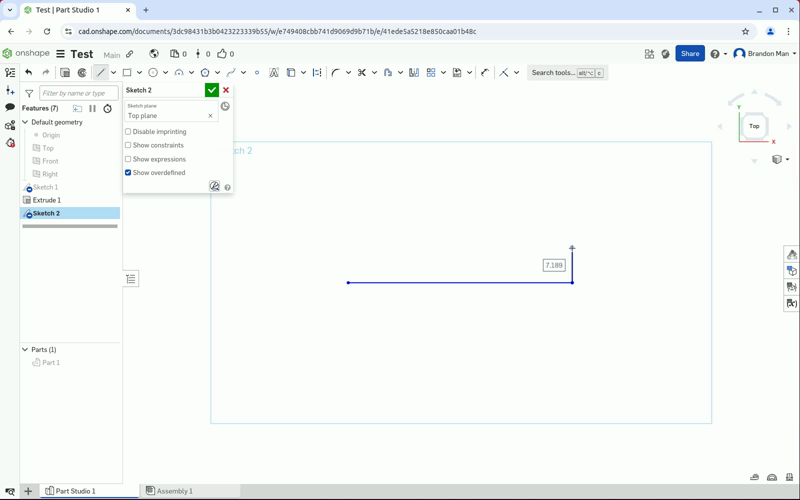
mouse_move(348, 247)
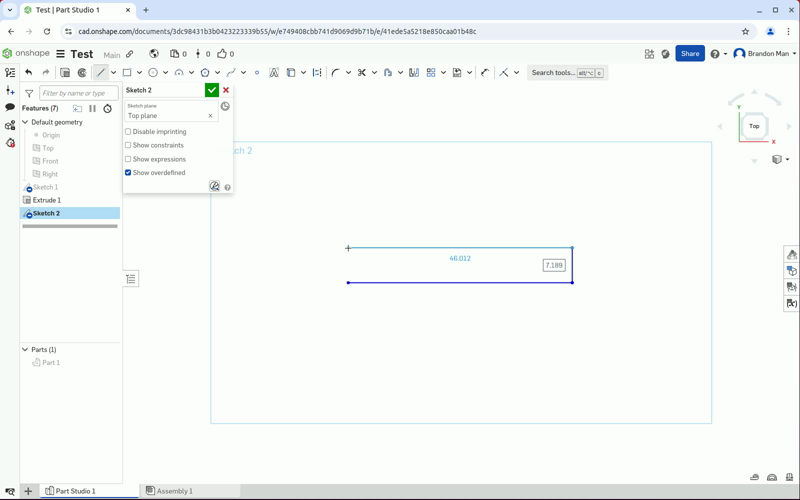
click(348, 247)
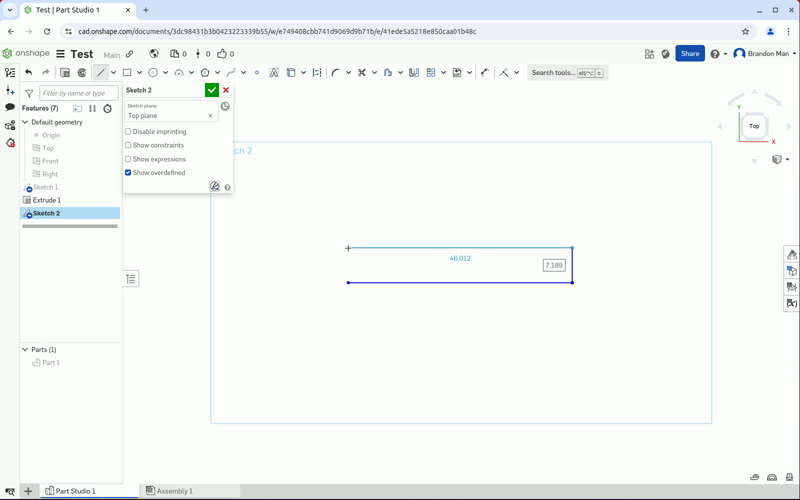
key_up(shift)
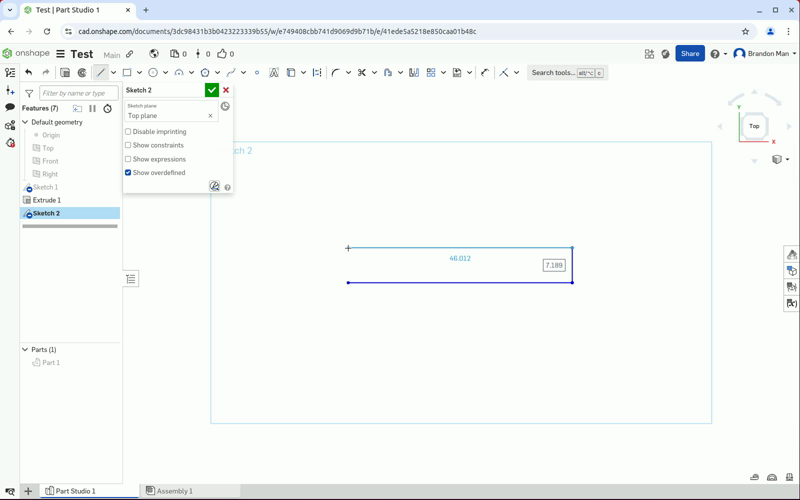
mouse_move(378, 247)
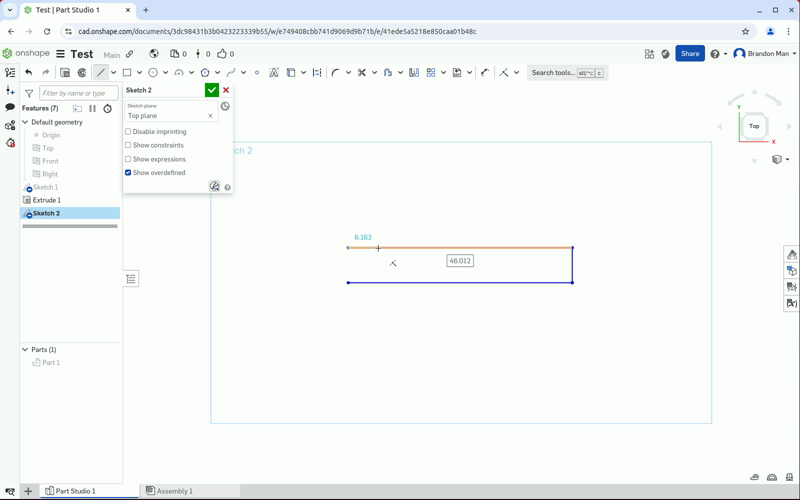
key_down(shift)
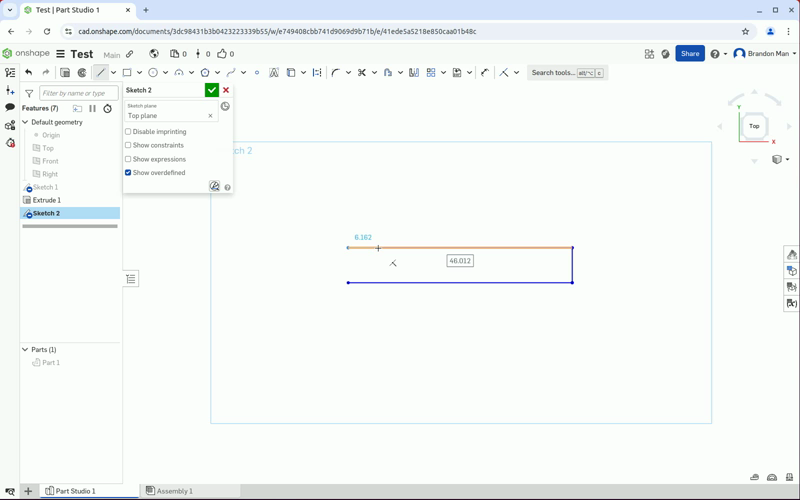
mouse_move(348, 282)
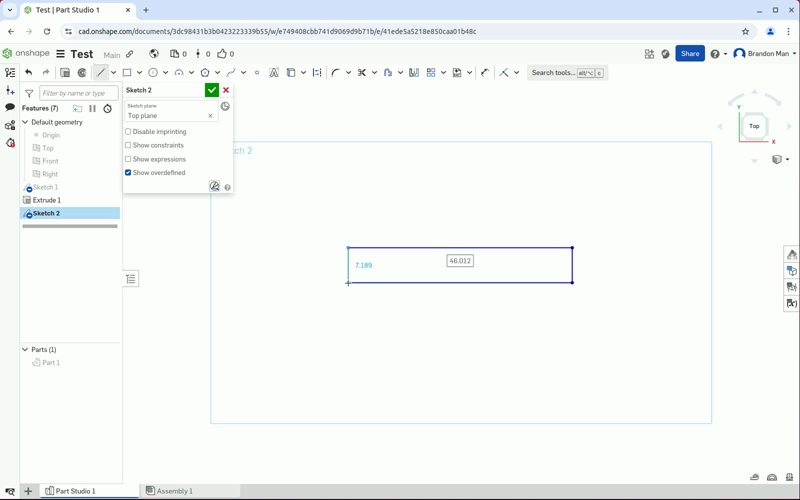
key_up(shift)
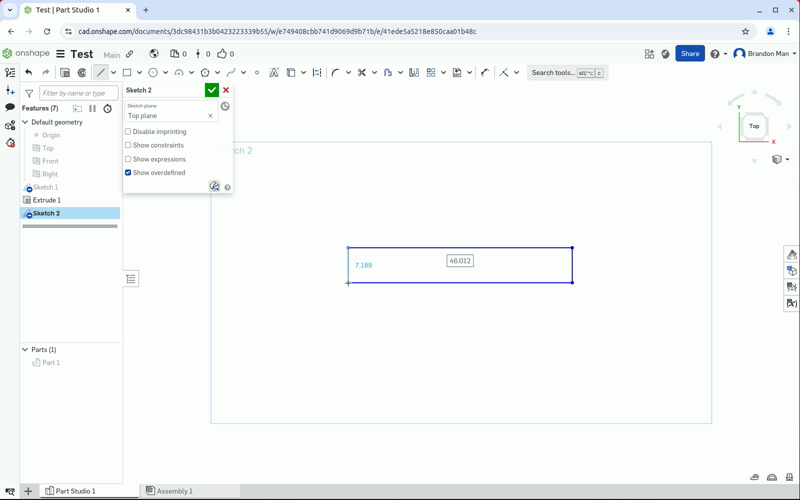
click(348, 282)
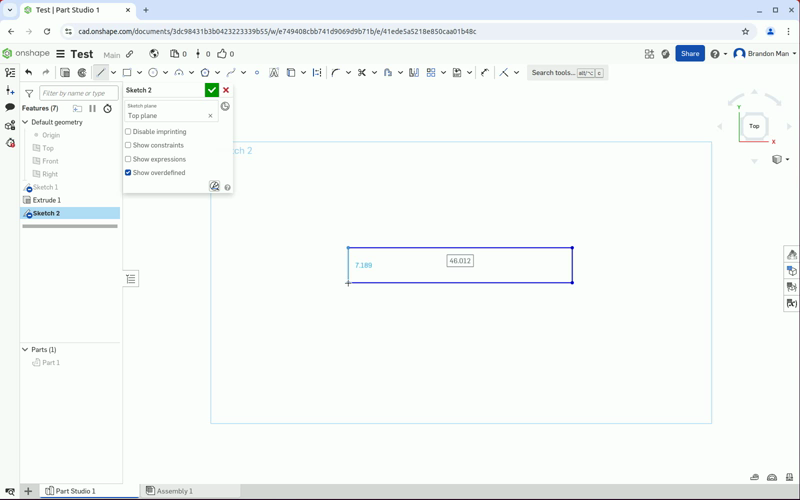
key(esc)
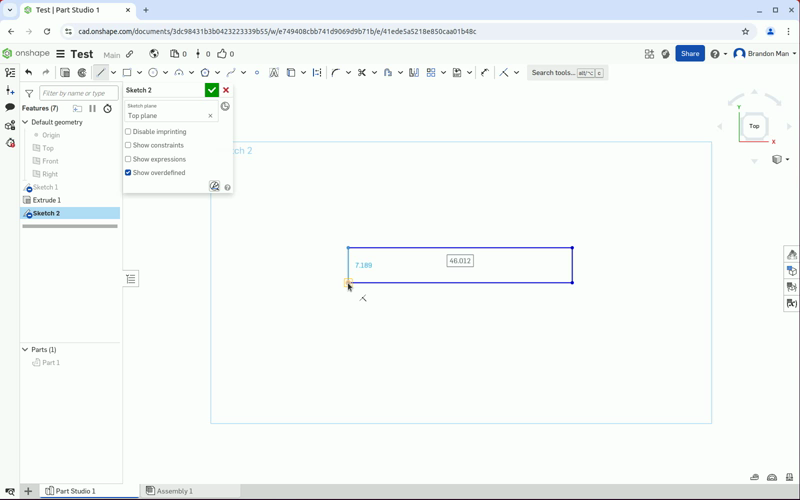
key(c)
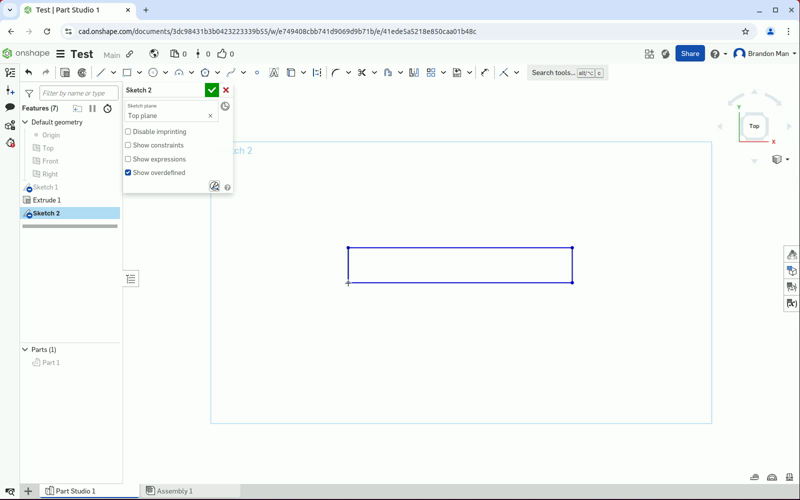
key_down(shift)
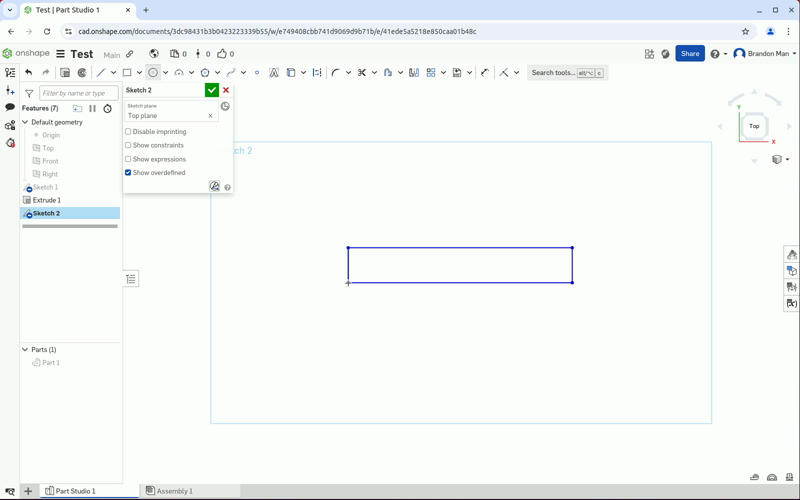
mouse_move(364, 273)
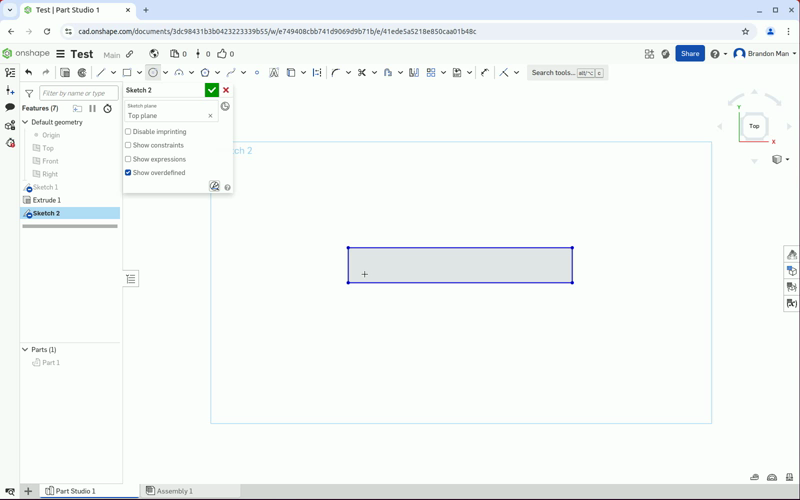
click(364, 273)
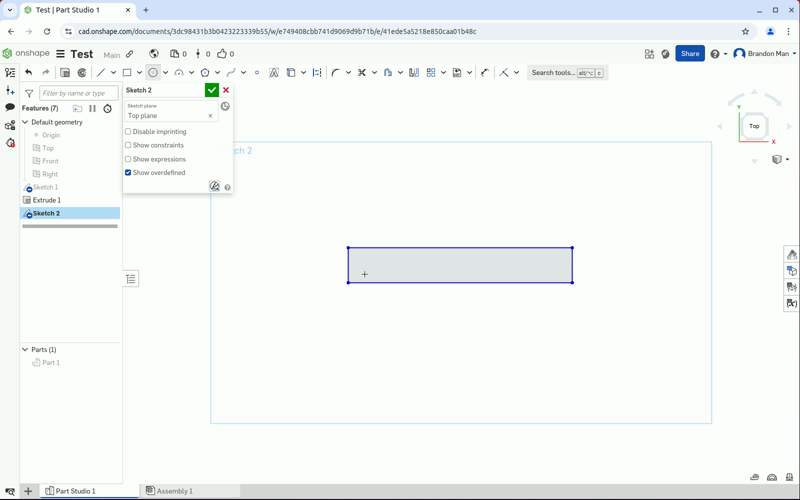
key_up(shift)
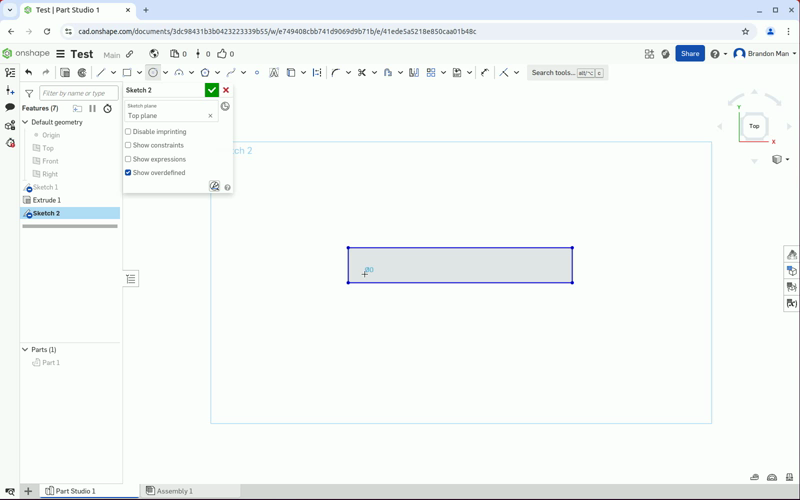
mouse_move(369, 273)
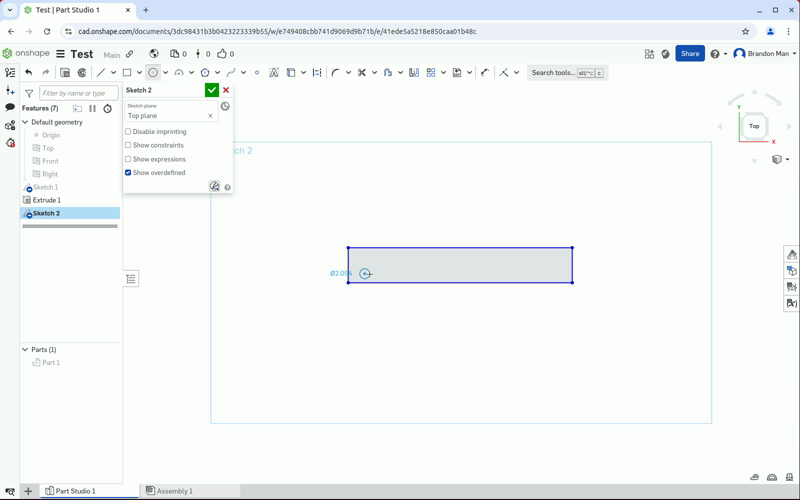
click(369, 273)
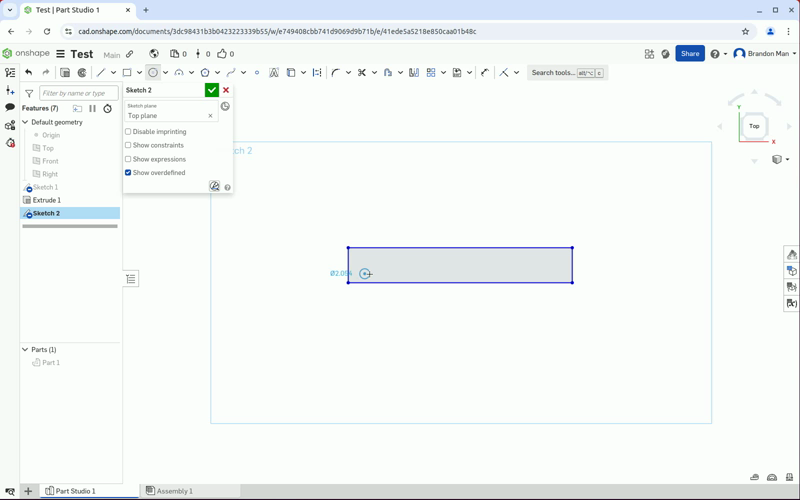
key(esc)
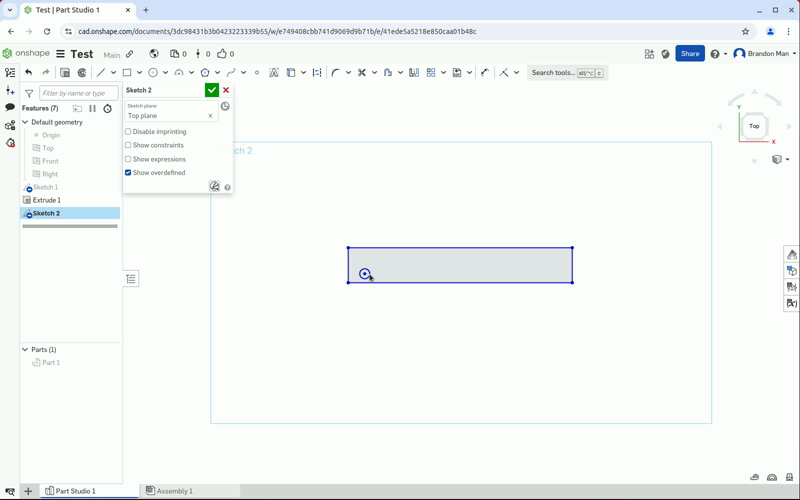
key(c)
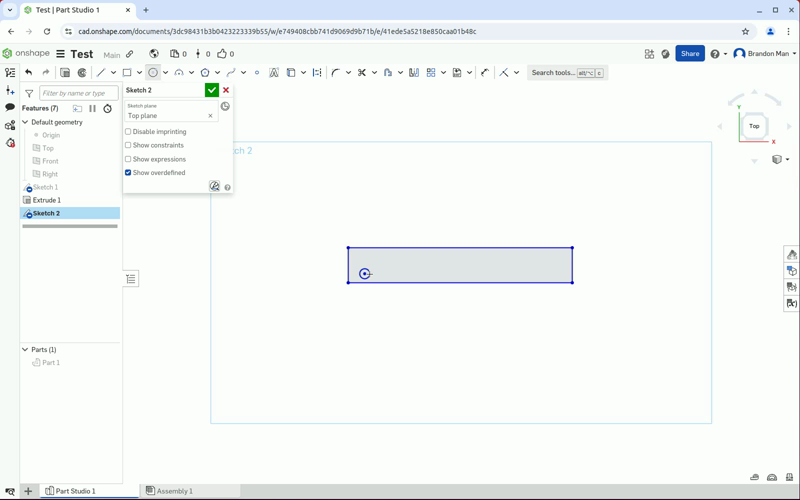
key_down(shift)
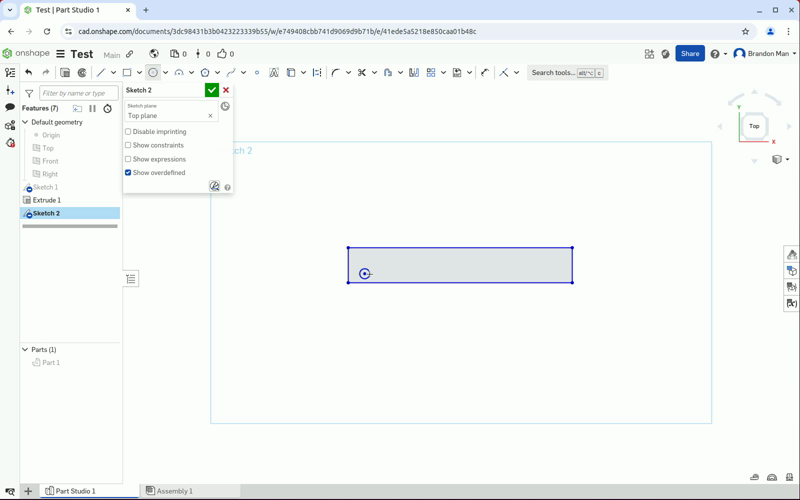
mouse_move(555, 273)
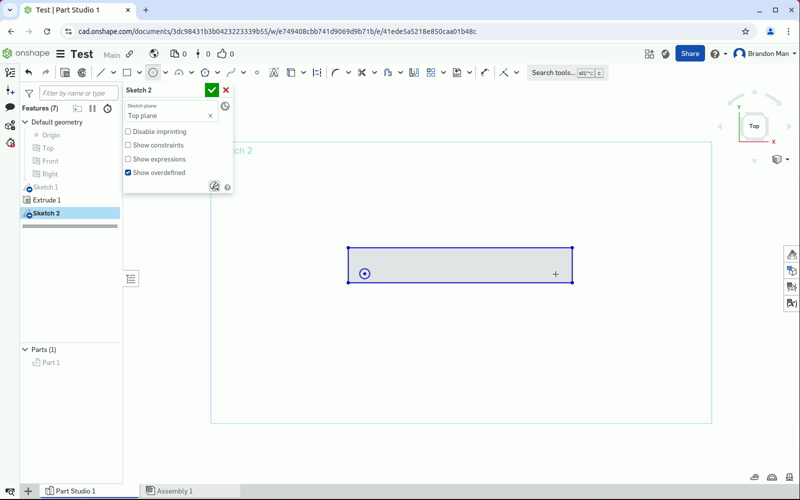
click(555, 273)
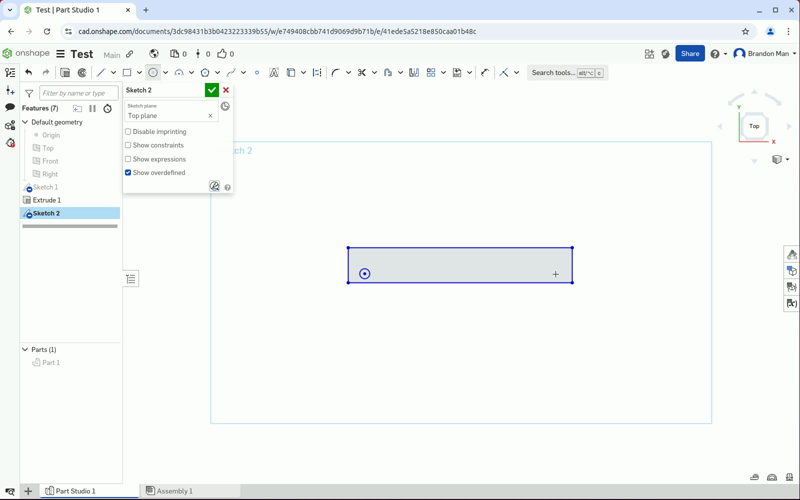
key_up(shift)
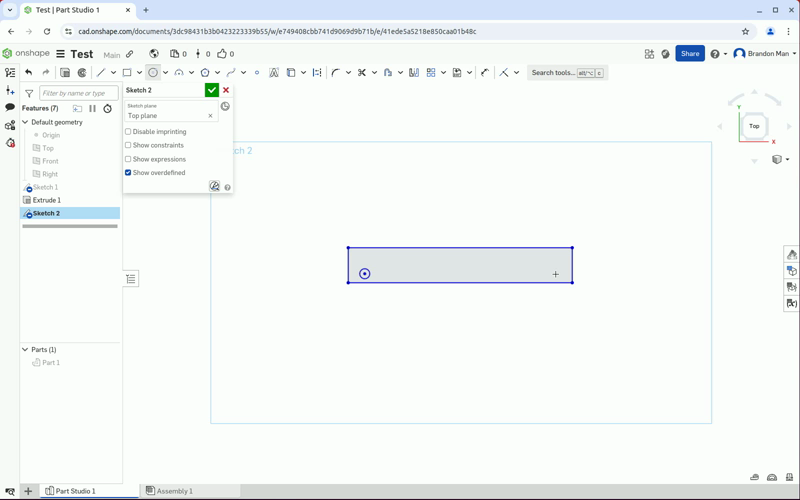
mouse_move(560, 273)
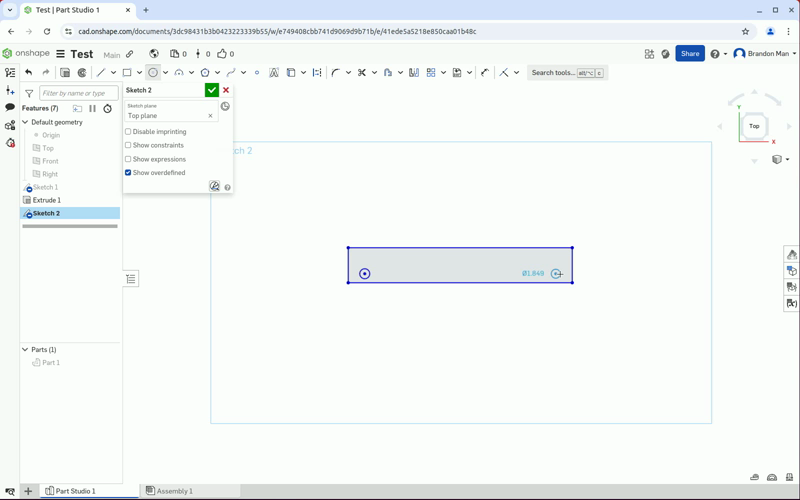
click(560, 273)
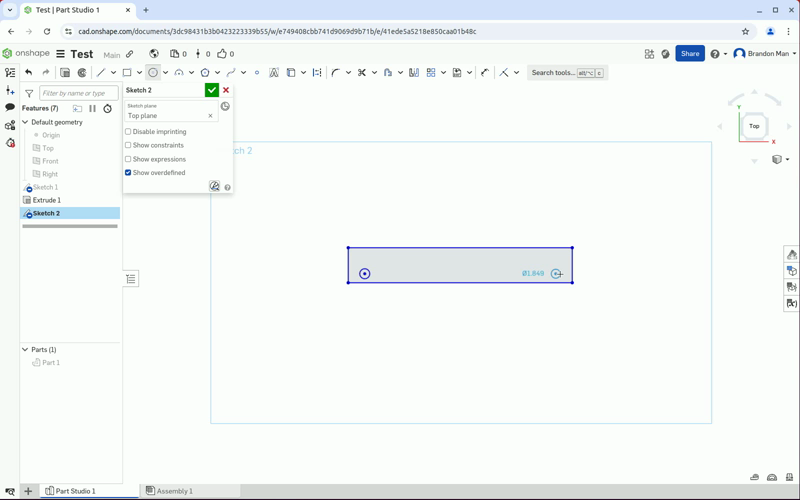
key(esc)
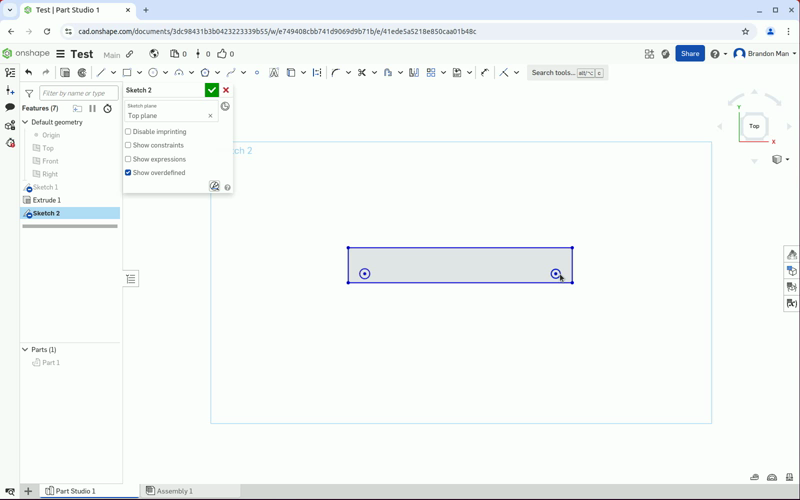
mouse_move(525, 265)
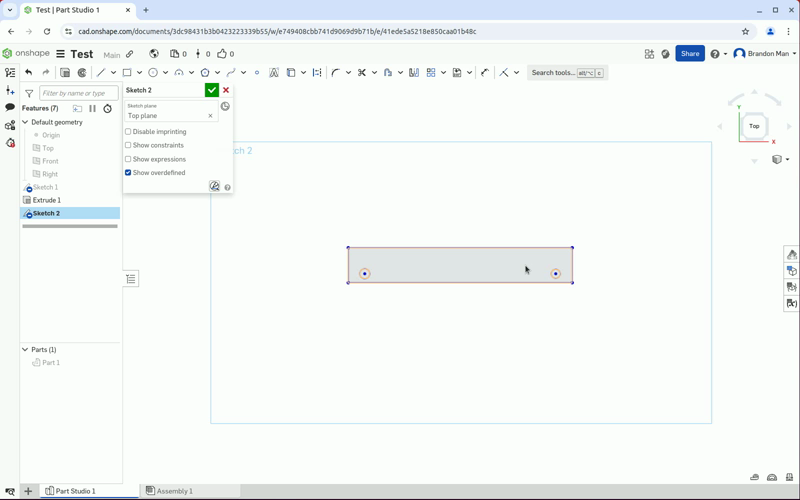
click(525, 265)
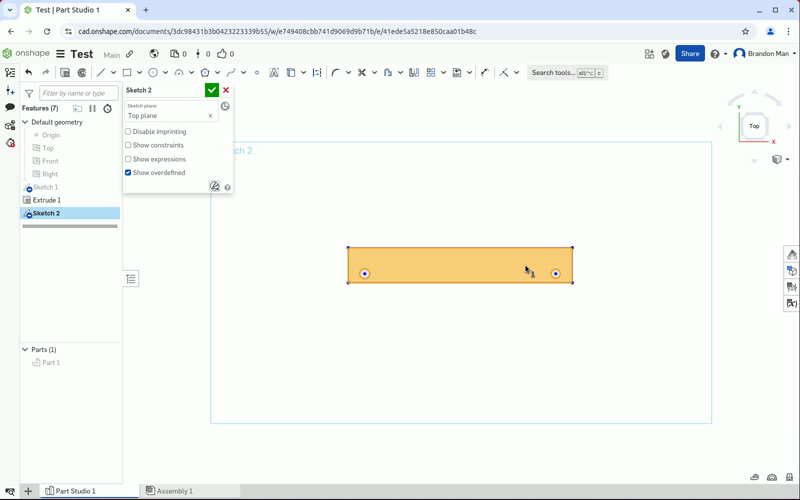
mouse_move(73, 352)
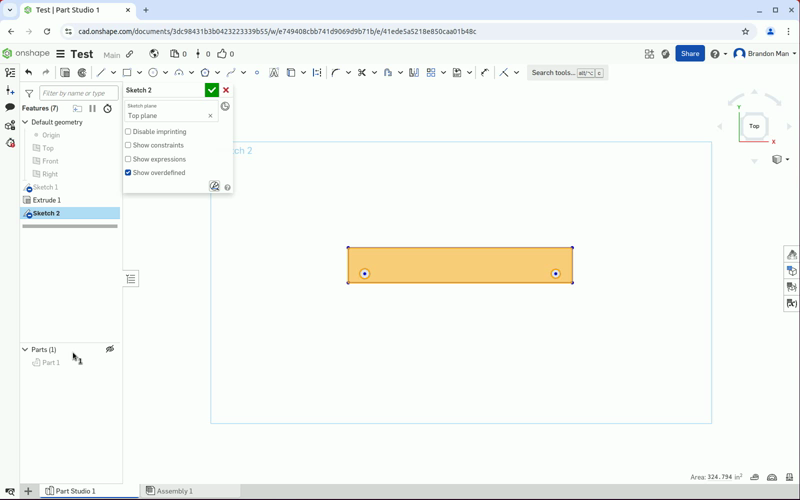
key(shift+y)
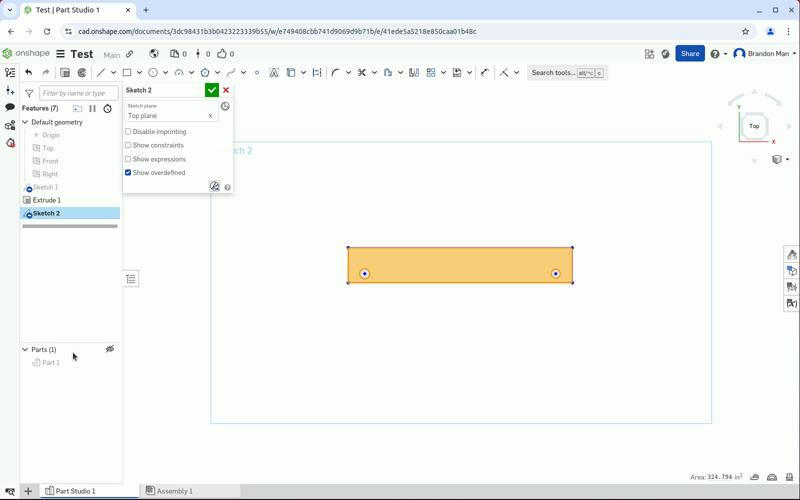
key(shift+e)
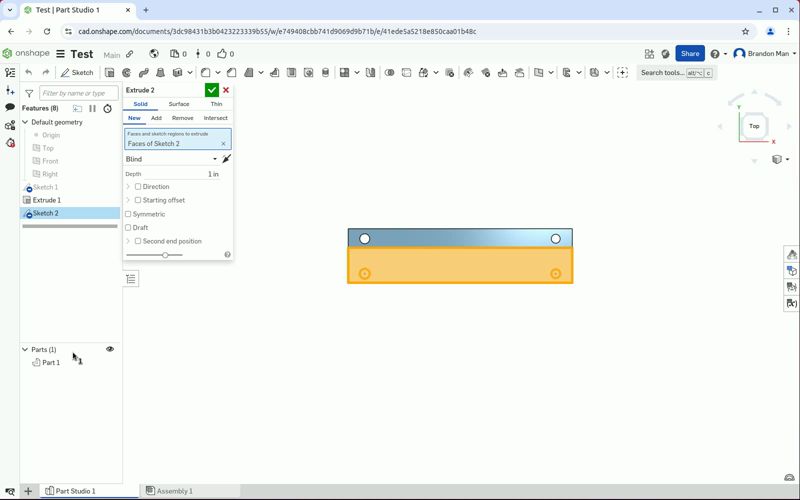
mouse_move(143, 106)
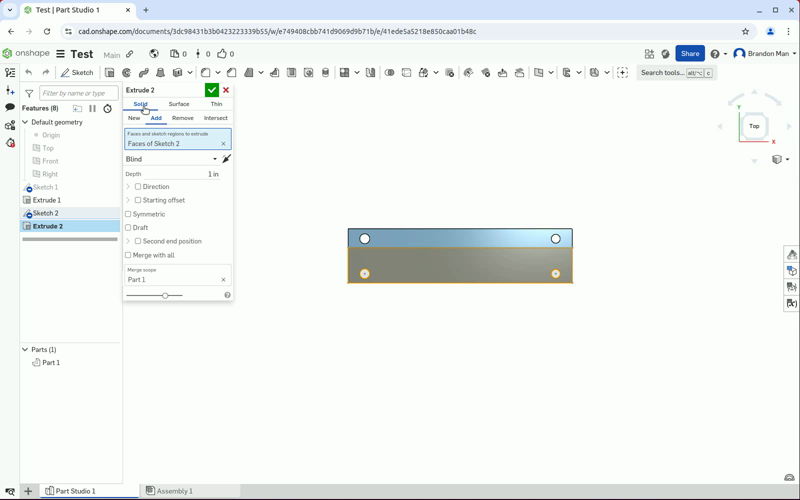
click(143, 106)
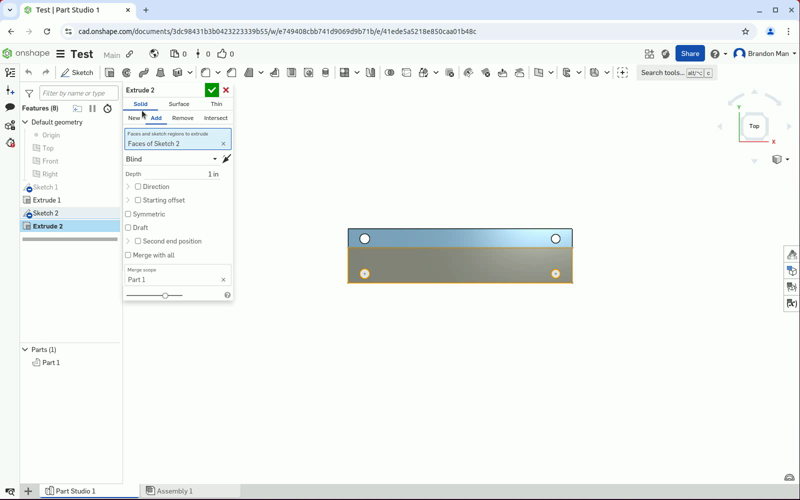
mouse_move(137, 120)
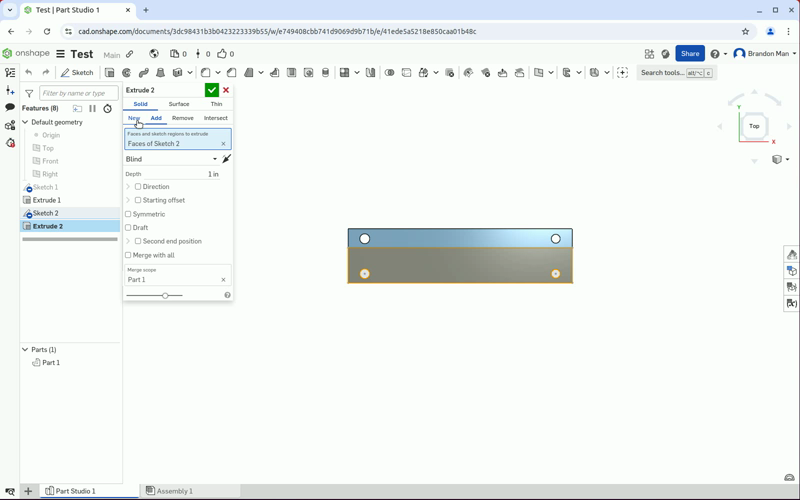
click(137, 120)
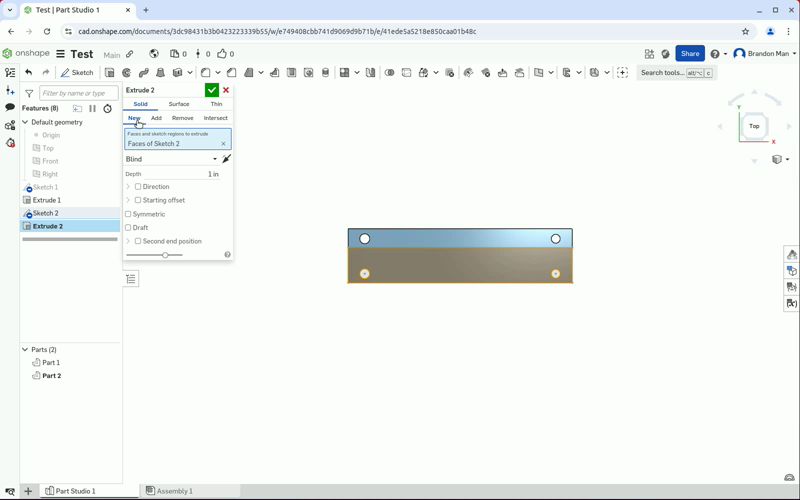
key(tab, 4)
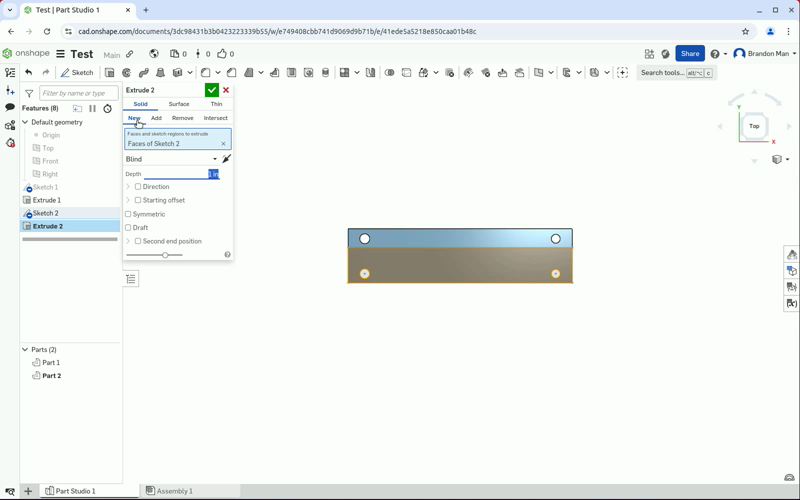
text(1.926)
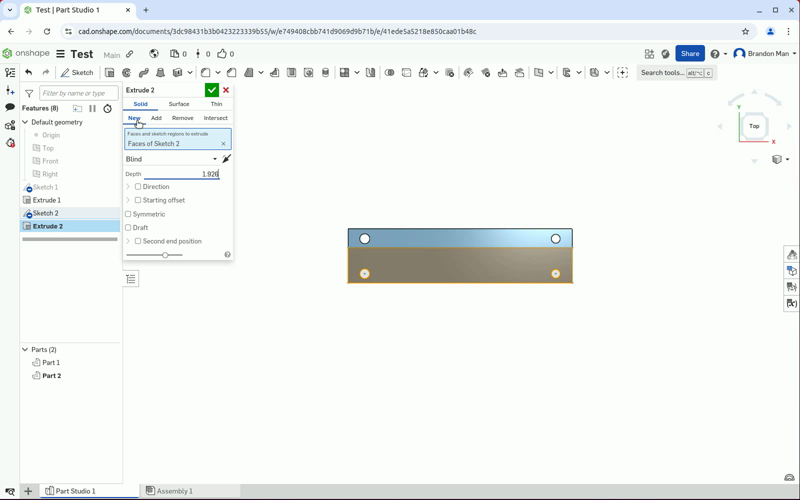
key(enter)
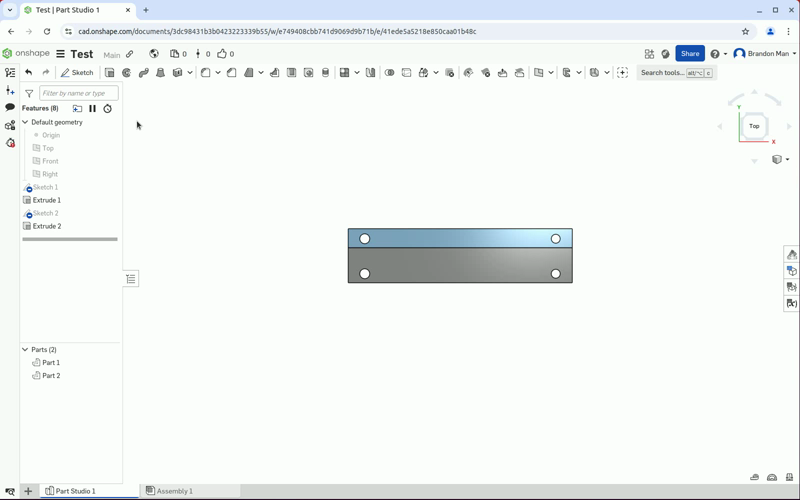
key(shift+h)
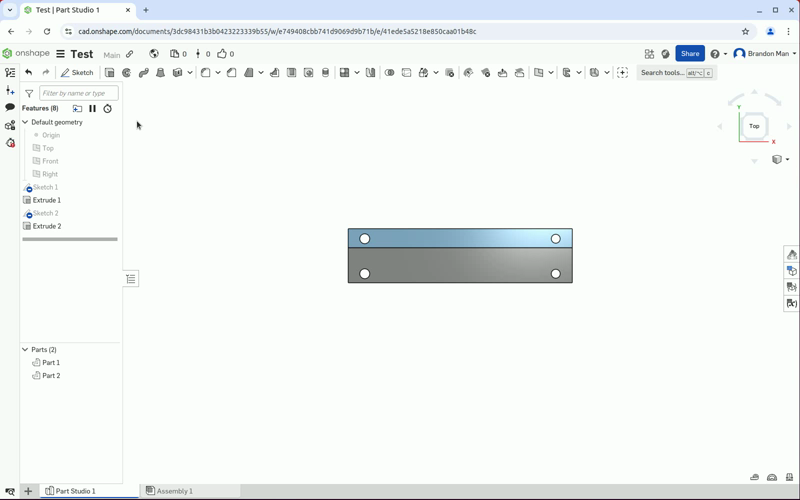
key(shift+h)
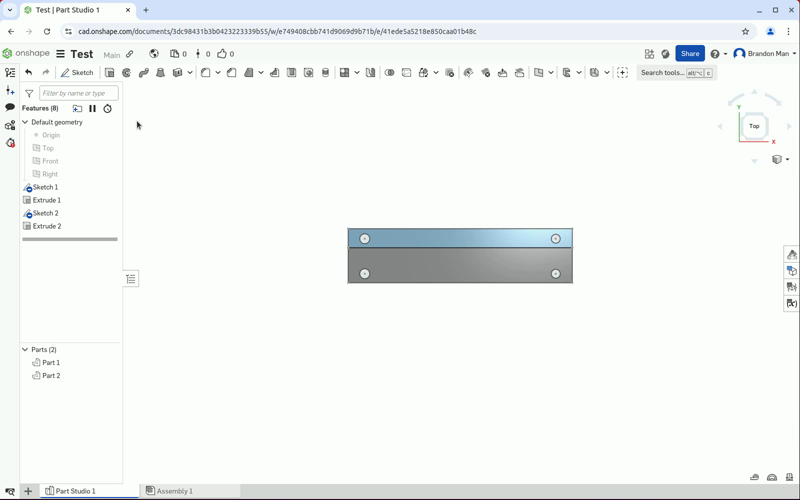
key(shift+7)
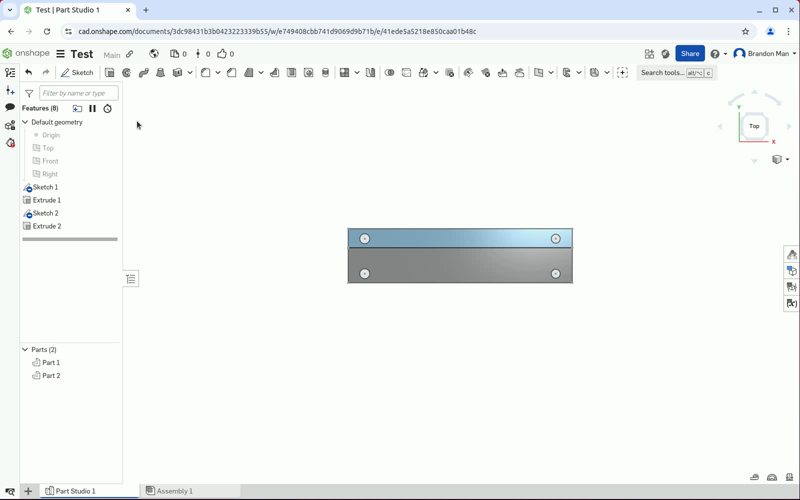
key(up, 3)
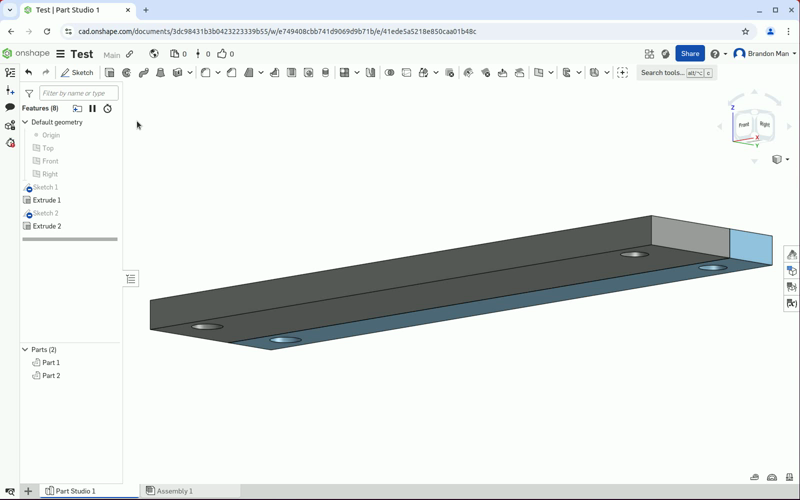
key(left, 3)
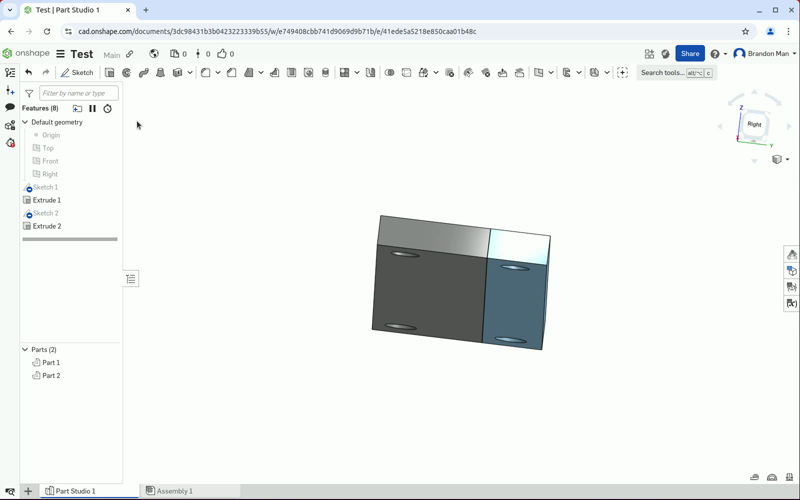
key(right, 3)
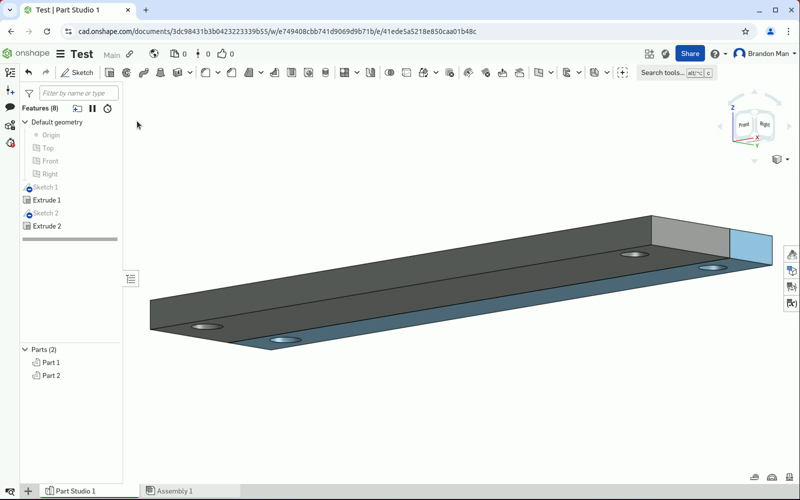
key(down, 3)
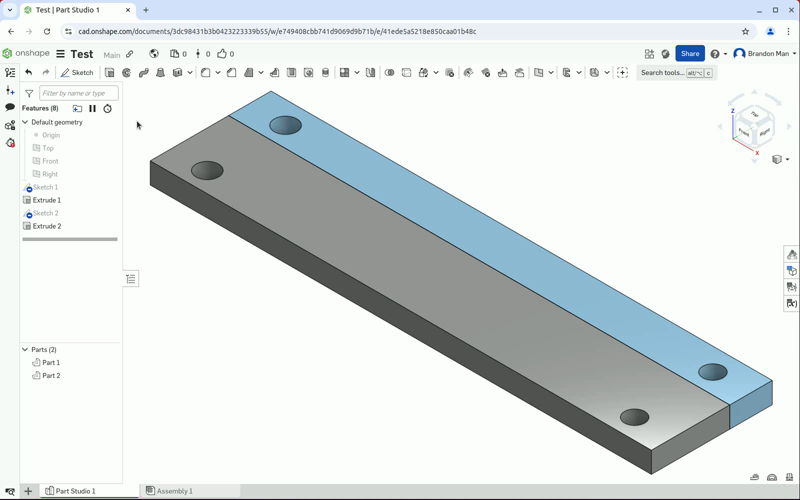
mouse_move(73, 189)
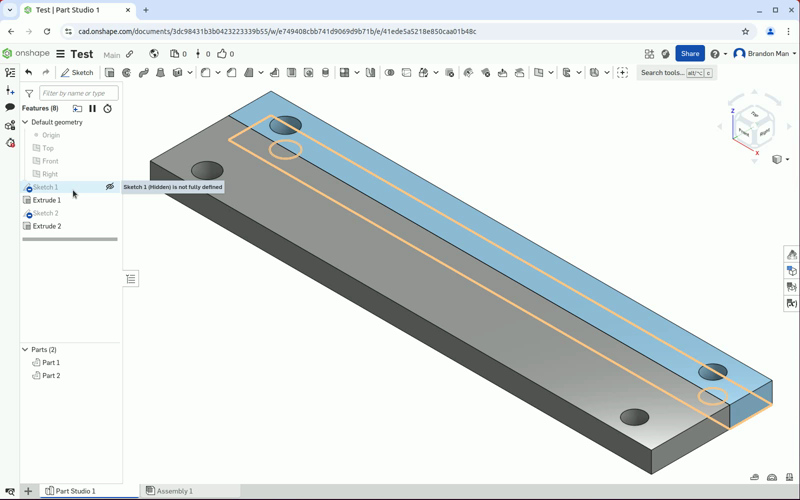
click(73, 189)